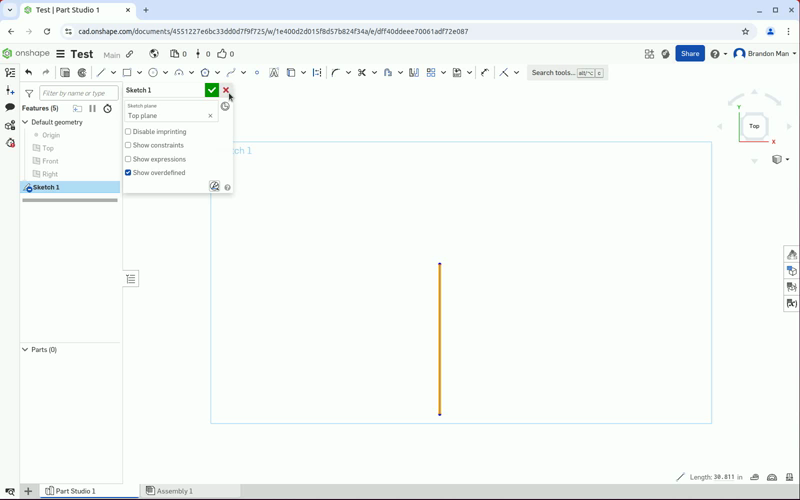
key(shift+h)
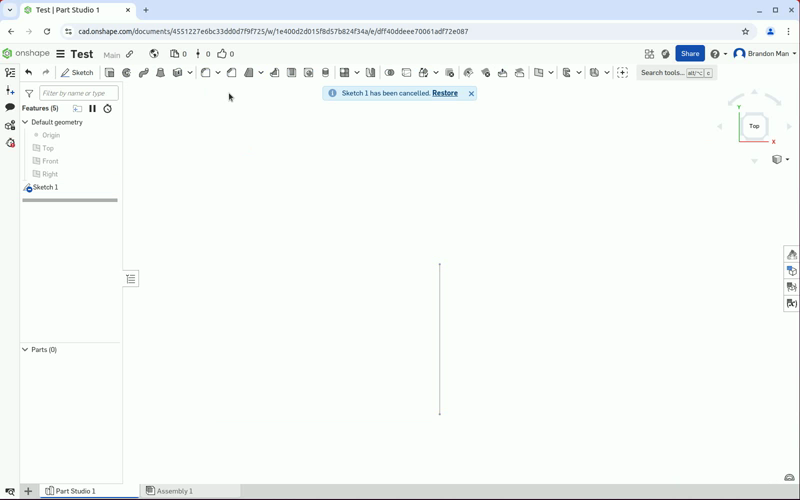
key(shift+s)
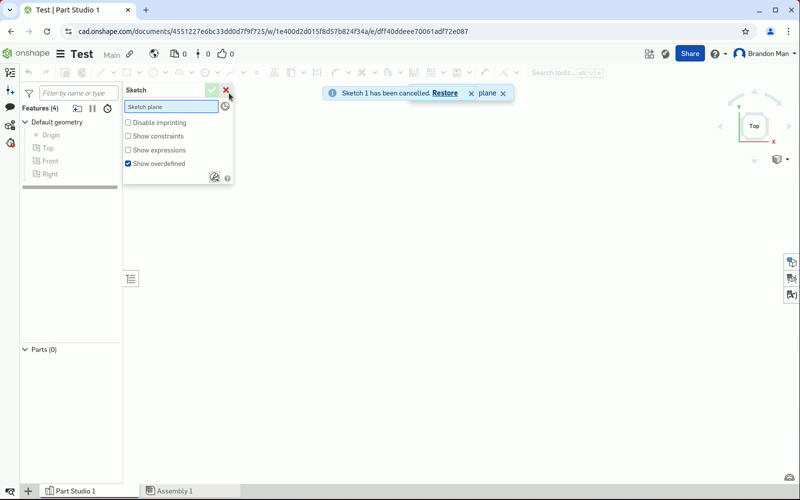
mouse_move(73, 150)
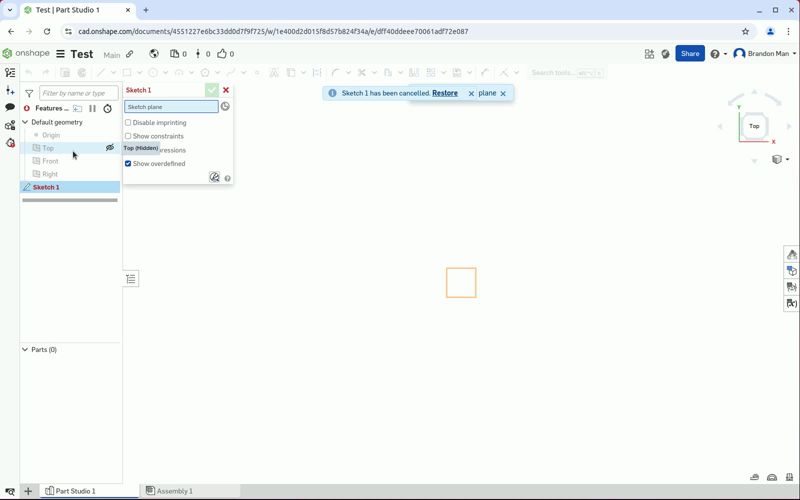
click(73, 150)
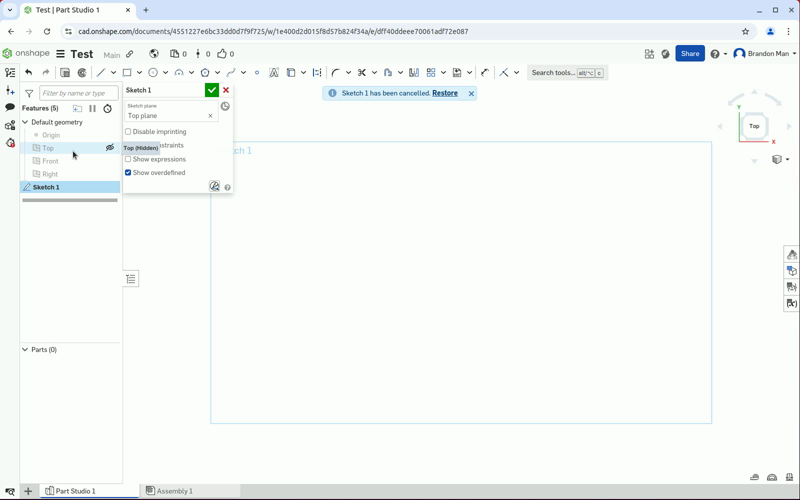
mouse_move(73, 352)
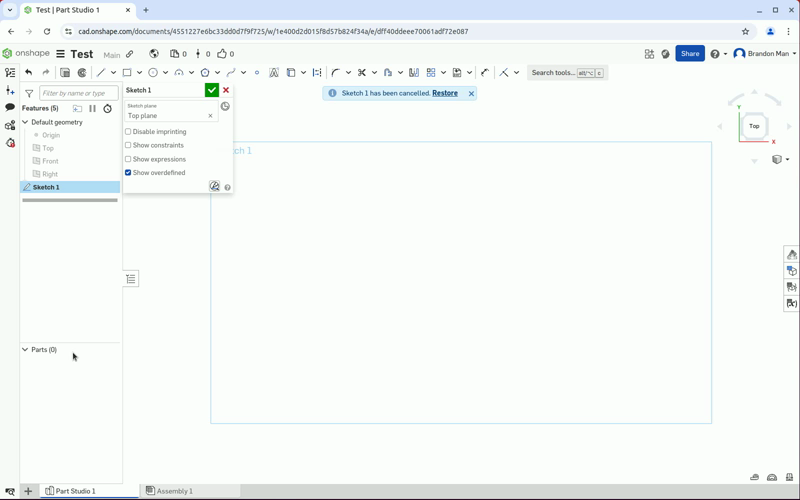
key(y)
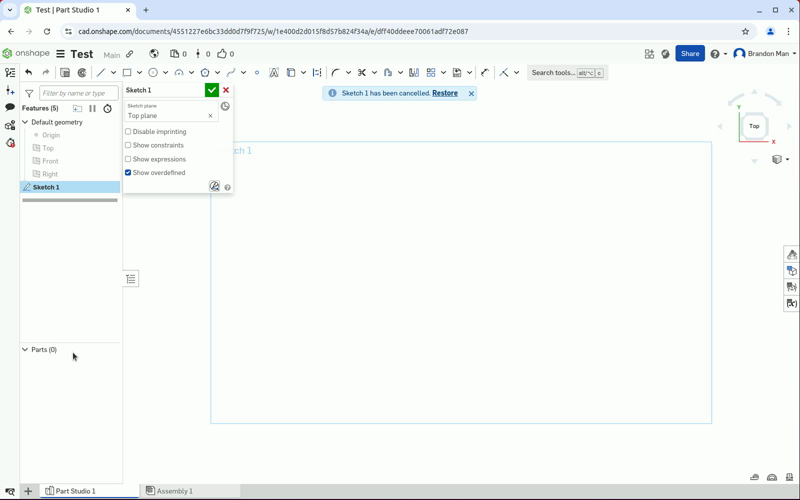
key(l)
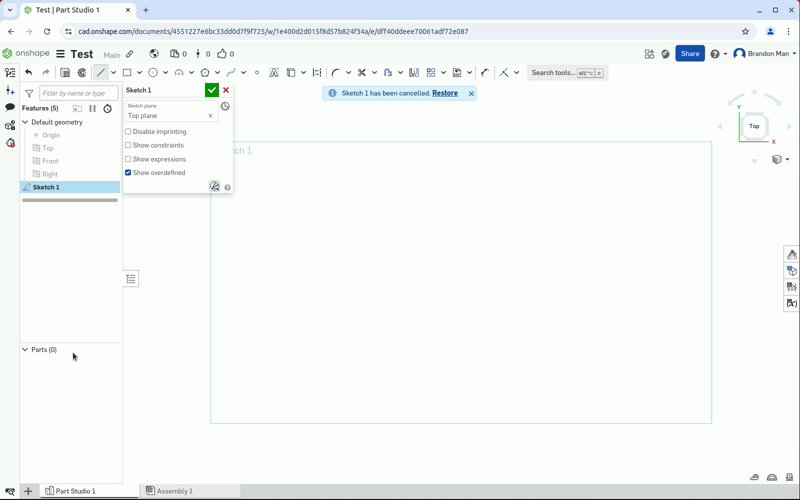
key_down(shift)
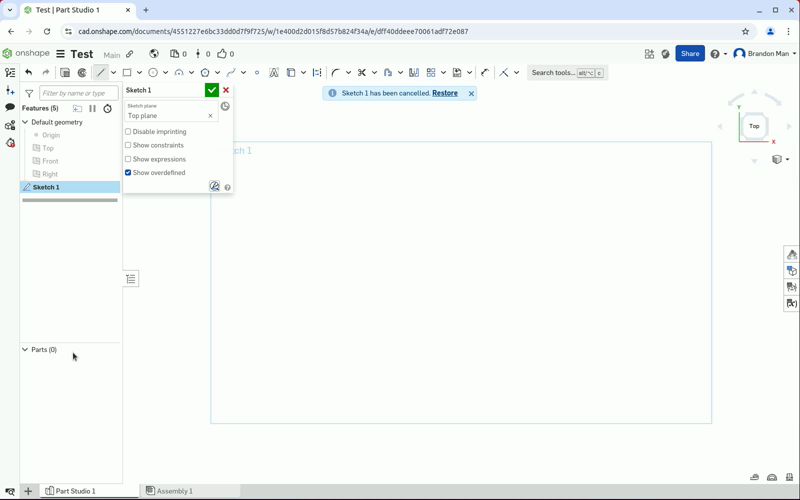
mouse_move(460, 282)
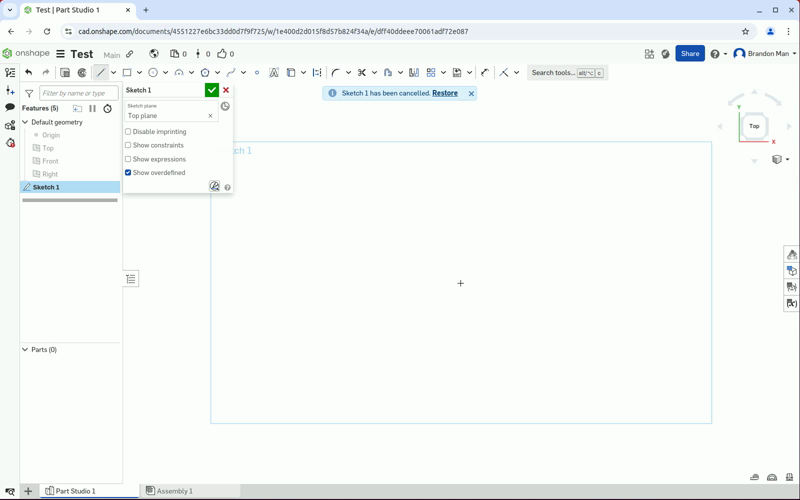
click(460, 282)
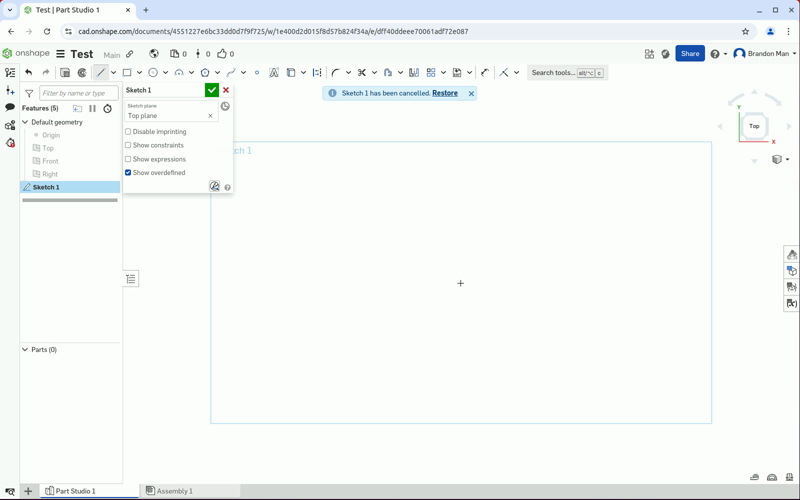
key_up(shift)
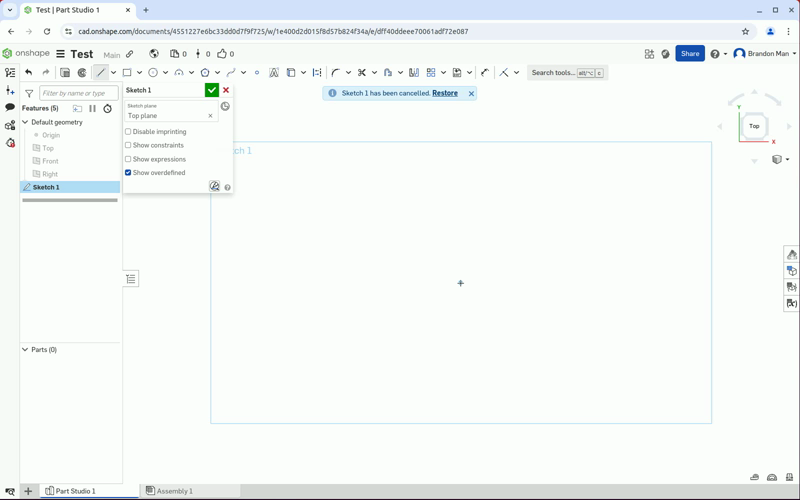
key_down(shift)
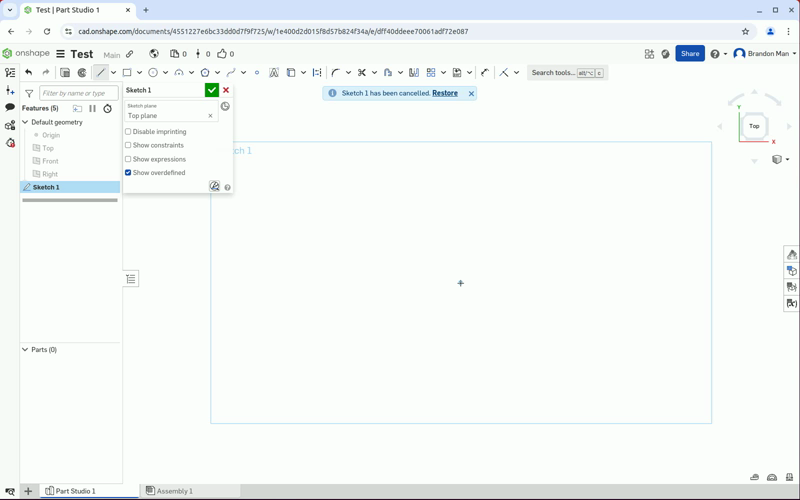
mouse_move(535, 282)
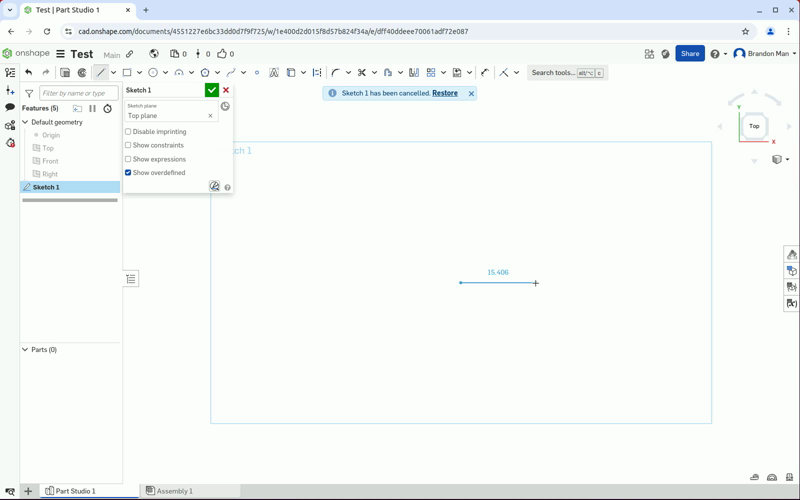
click(535, 282)
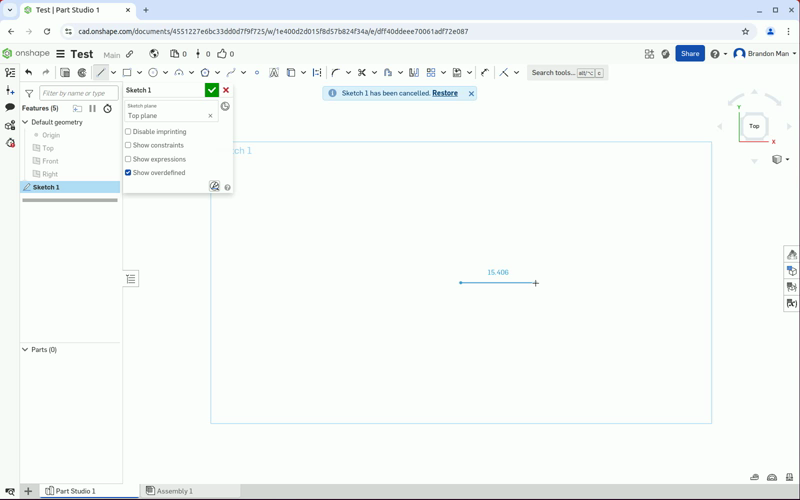
key_up(shift)
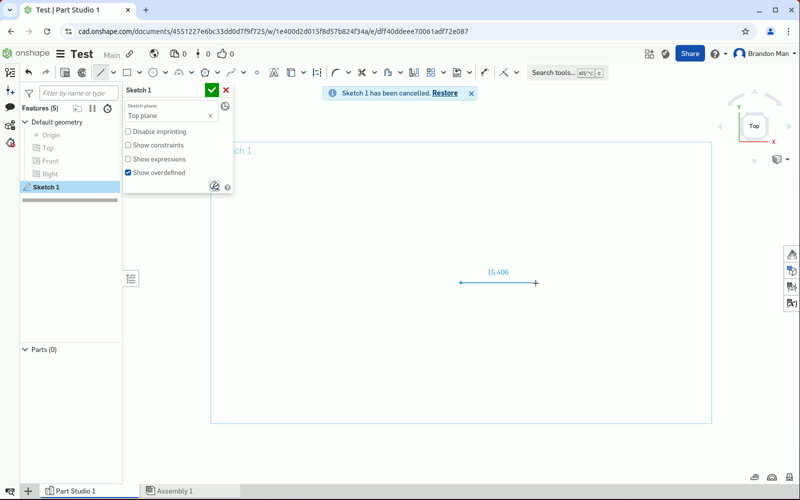
key_down(shift)
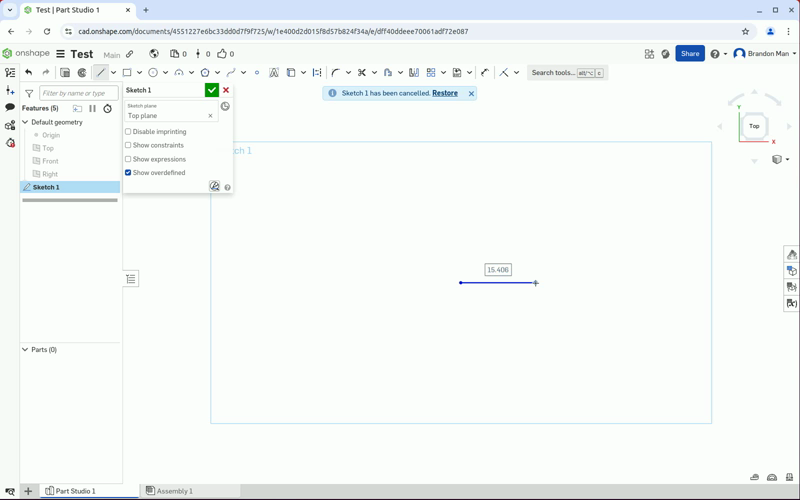
mouse_move(535, 208)
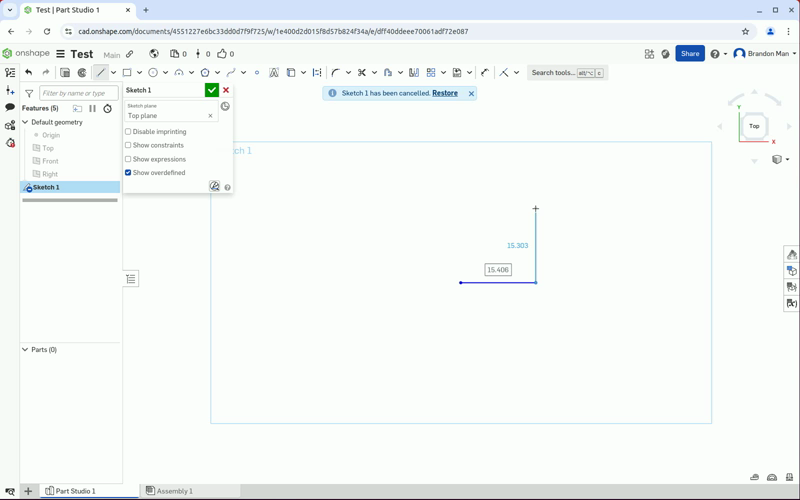
click(535, 208)
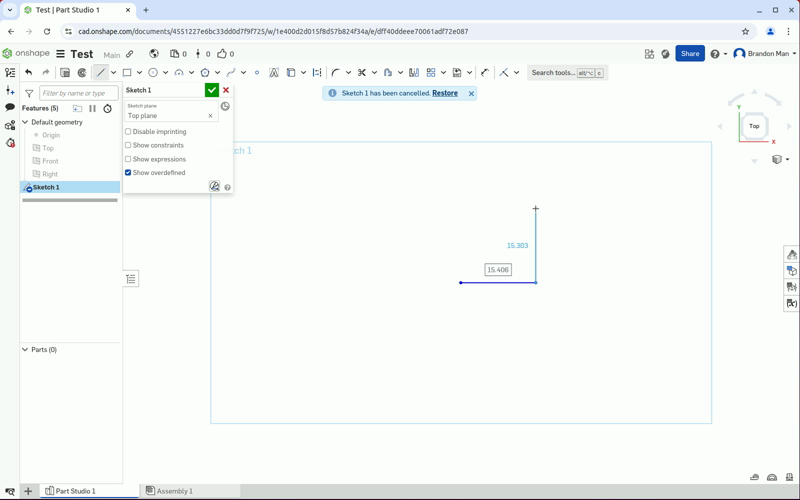
key_up(shift)
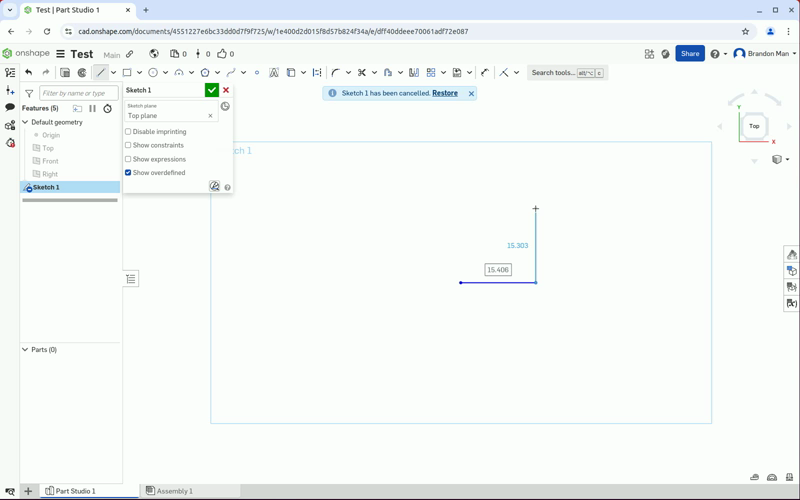
key_down(shift)
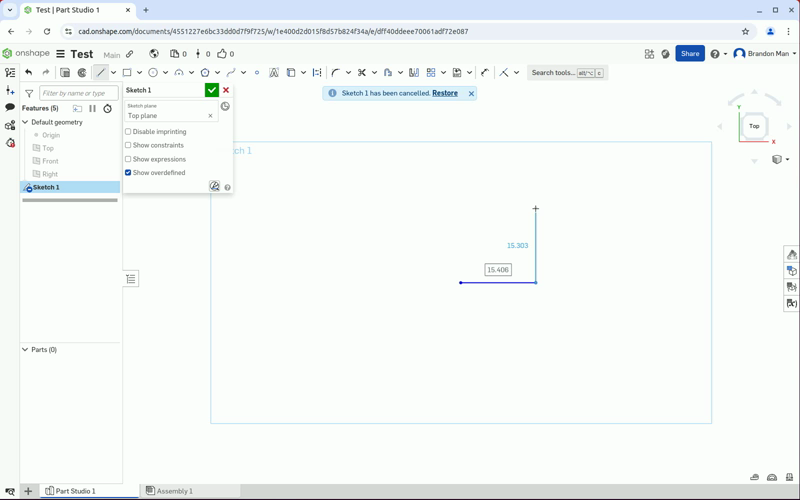
mouse_move(565, 208)
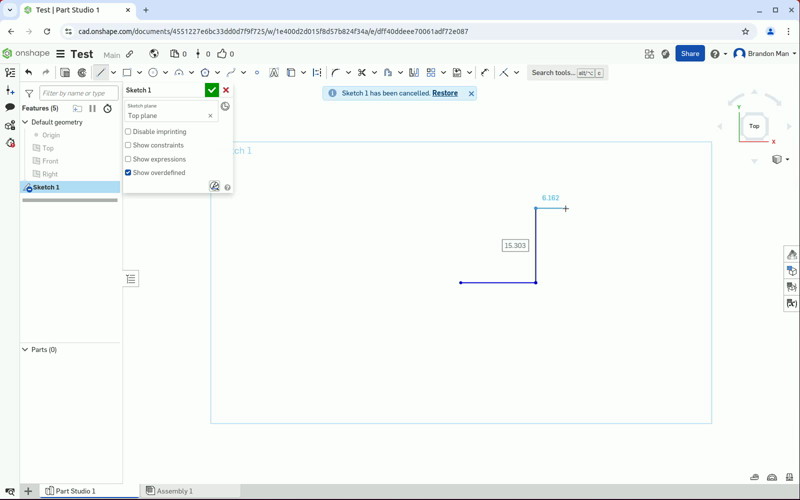
mouse_move(535, 170)
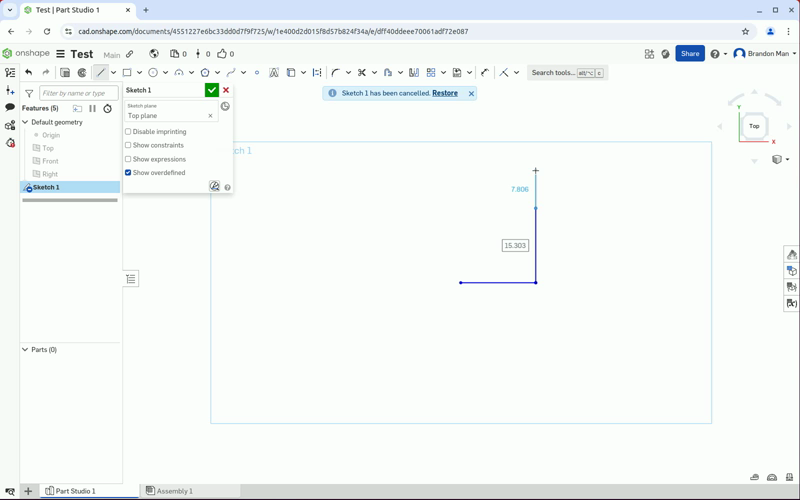
click(535, 170)
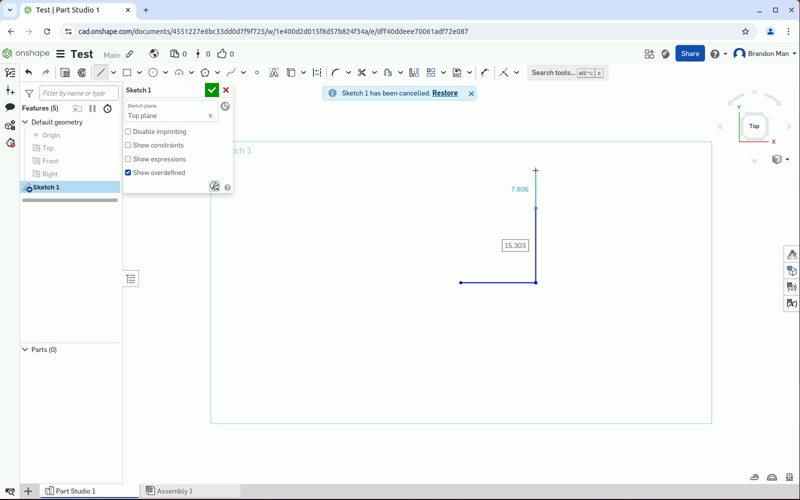
key_up(shift)
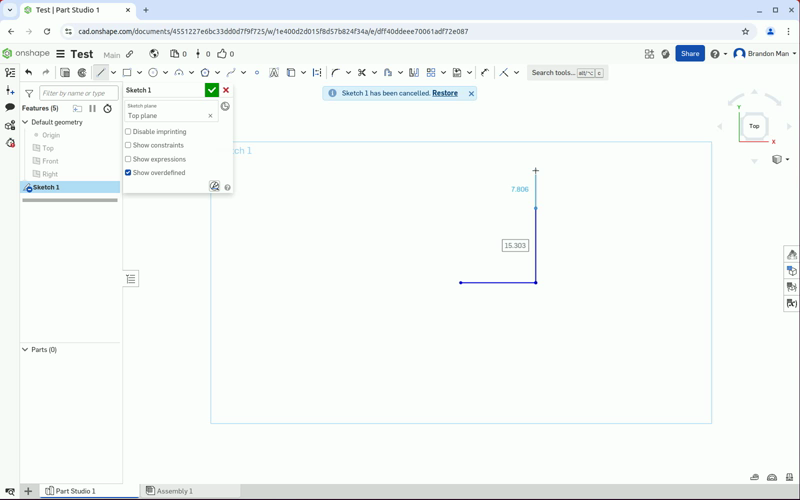
key_down(shift)
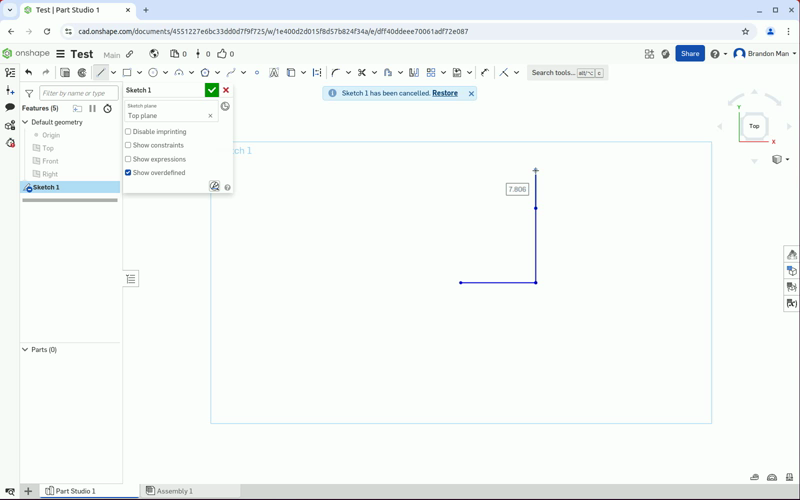
mouse_move(565, 170)
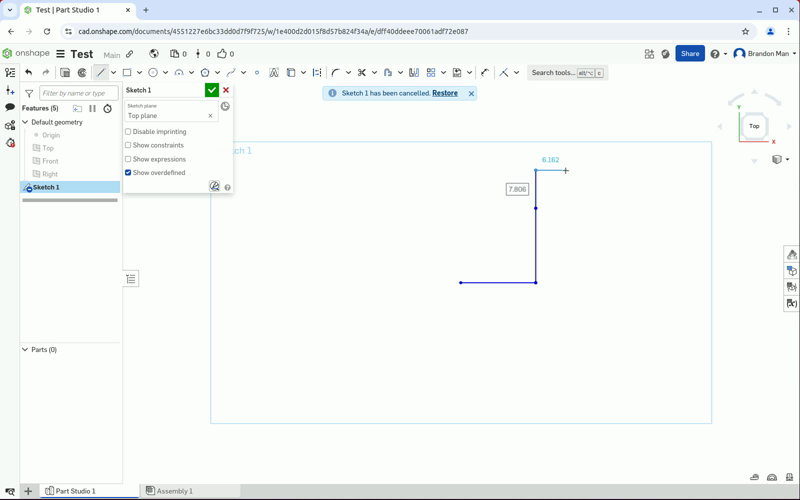
mouse_move(498, 170)
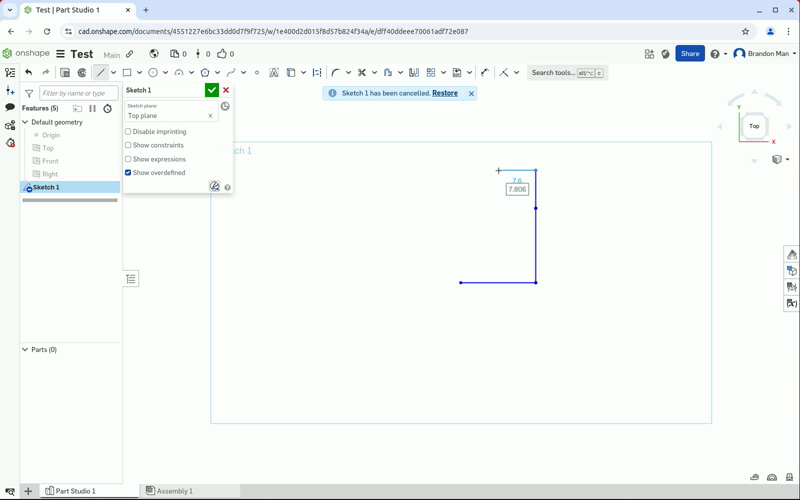
click(498, 170)
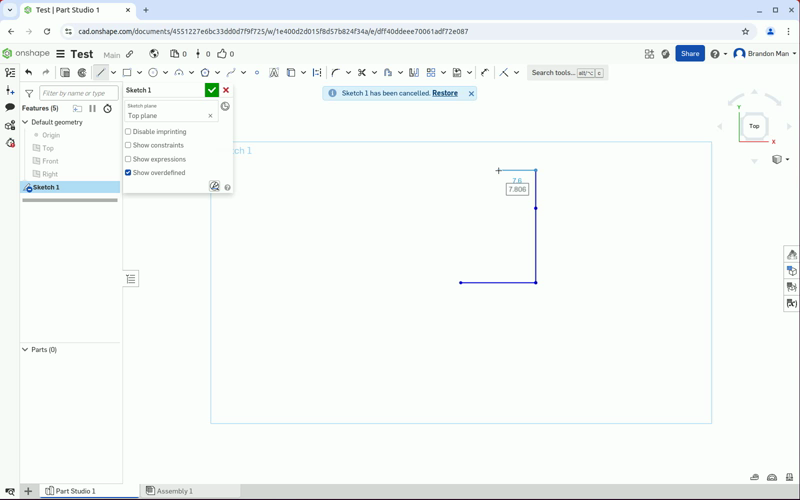
key_up(shift)
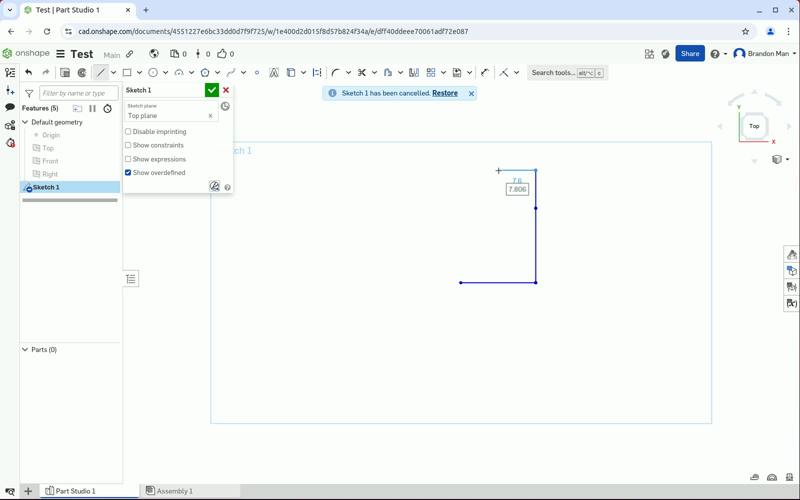
key_down(shift)
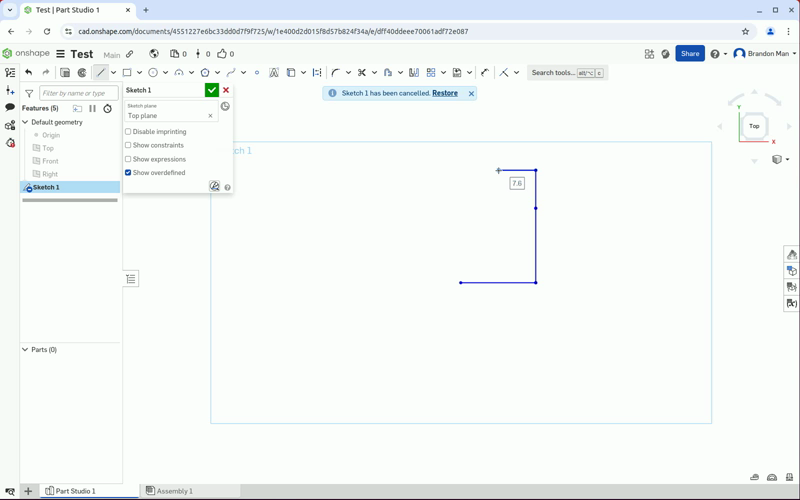
mouse_move(528, 170)
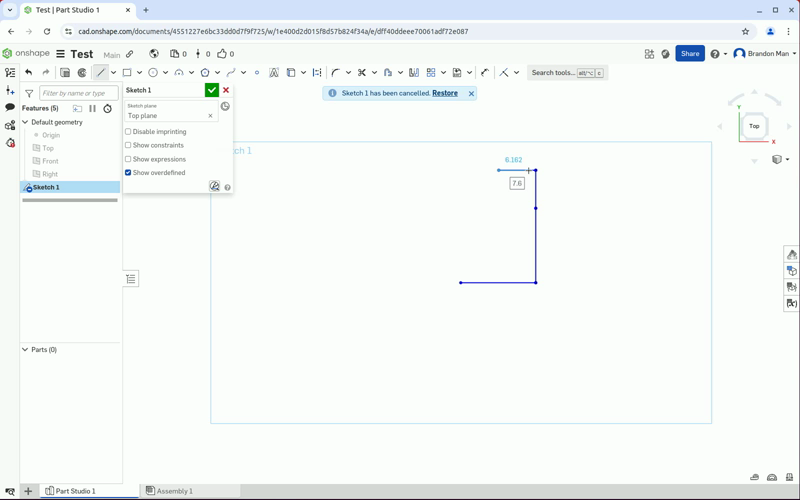
mouse_move(498, 208)
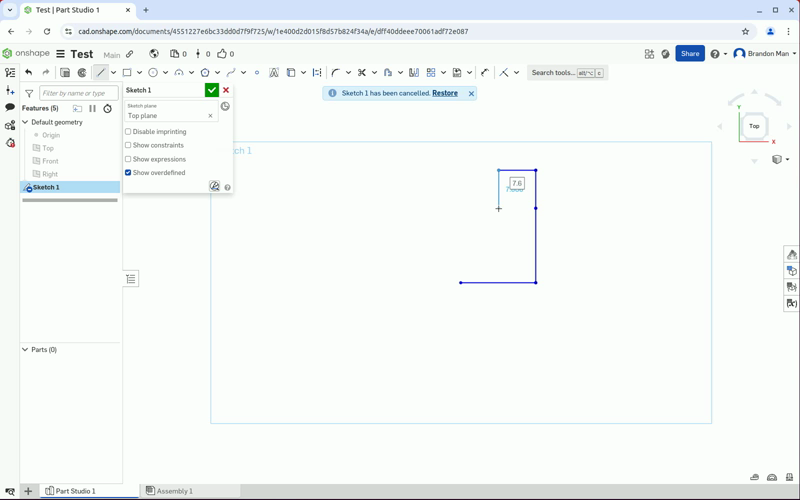
click(498, 208)
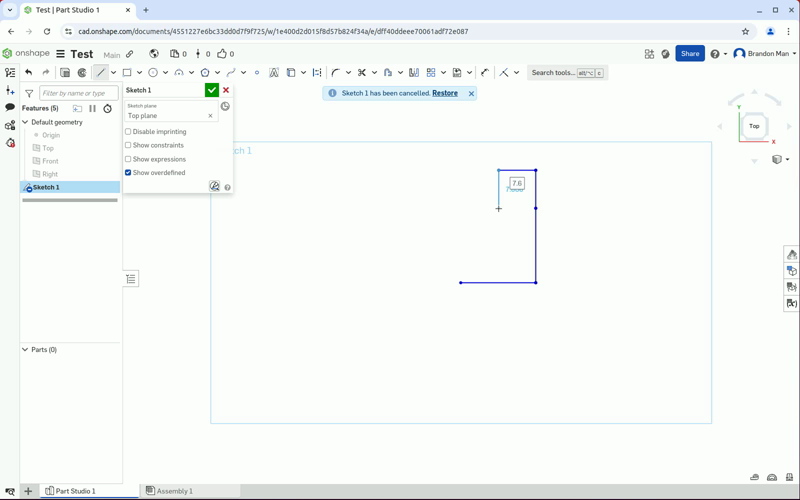
key_up(shift)
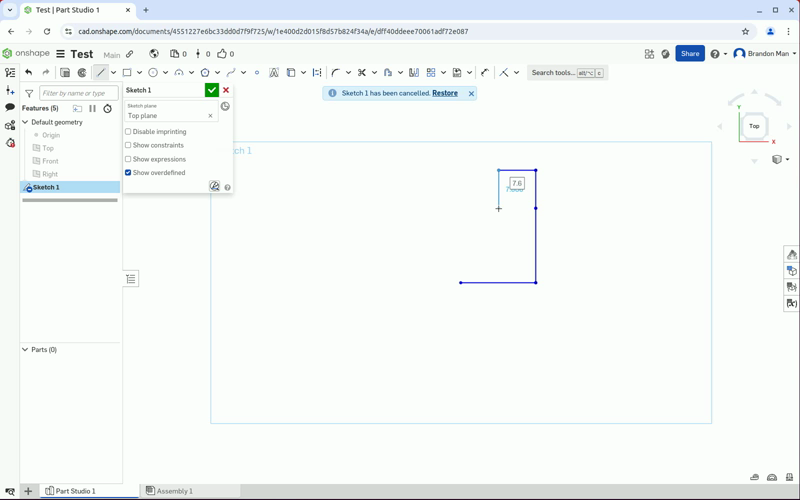
key_down(shift)
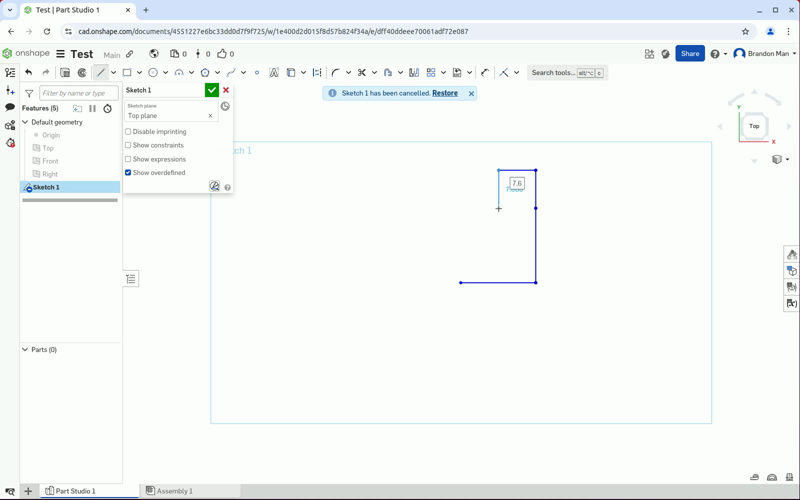
mouse_move(528, 208)
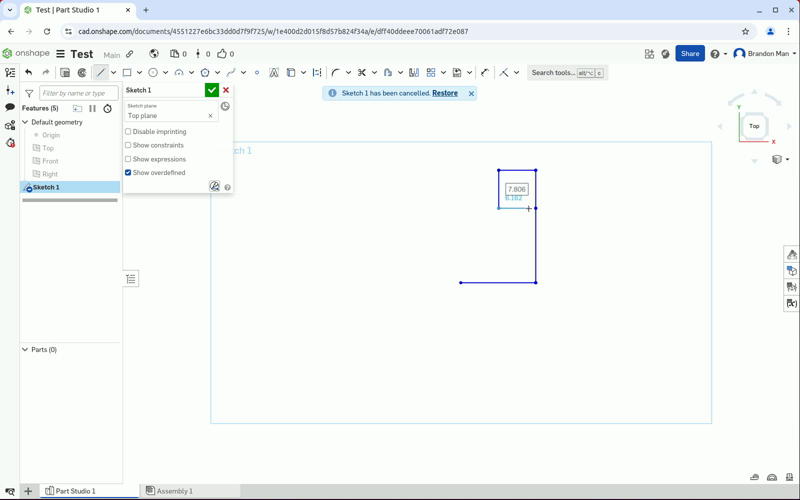
mouse_move(460, 208)
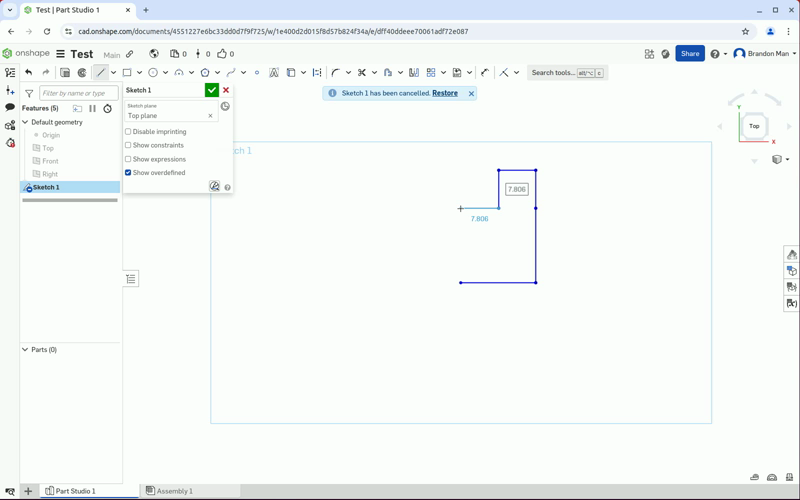
click(460, 208)
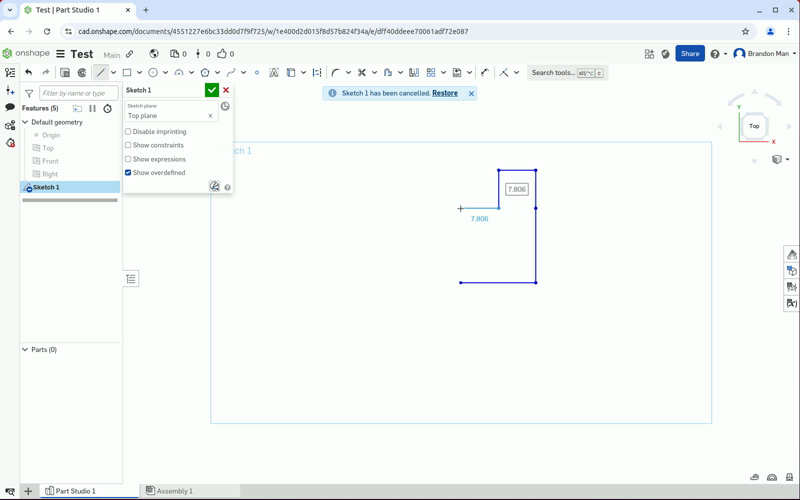
key_up(shift)
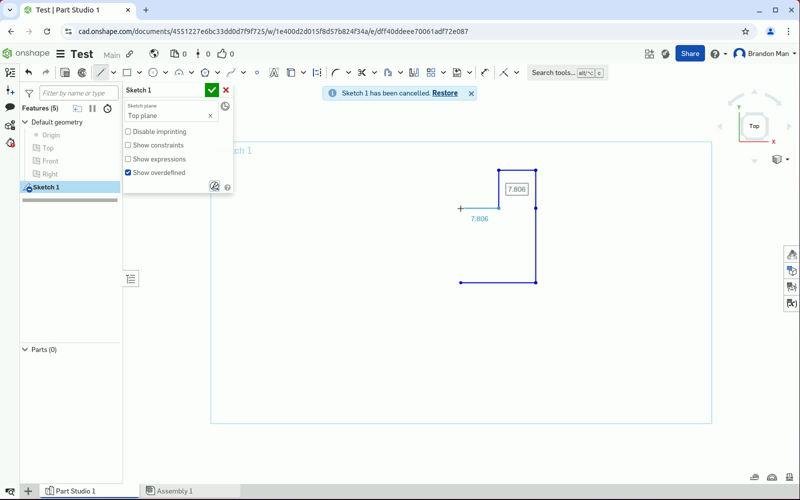
key_down(shift)
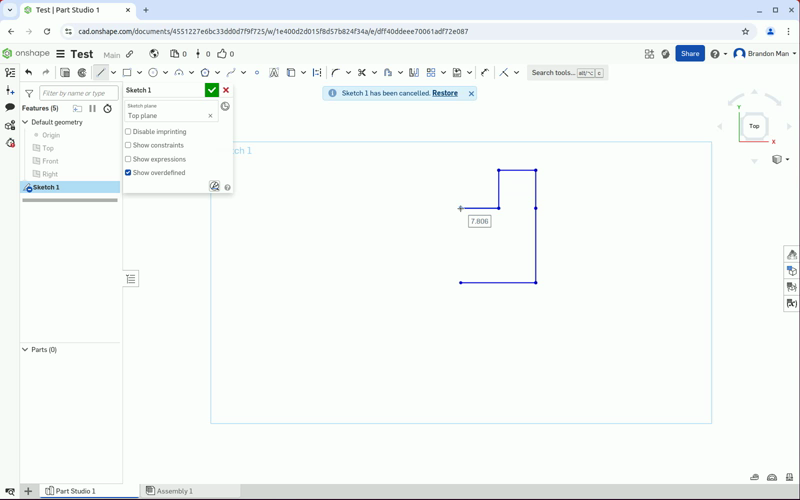
mouse_move(460, 282)
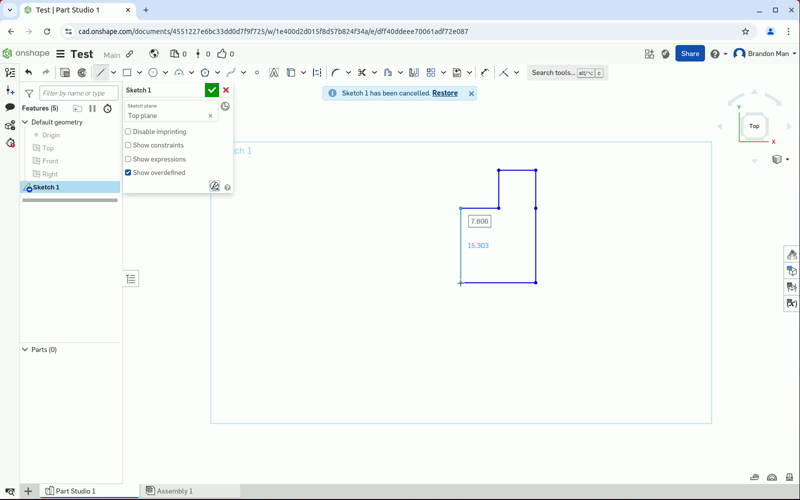
key_up(shift)
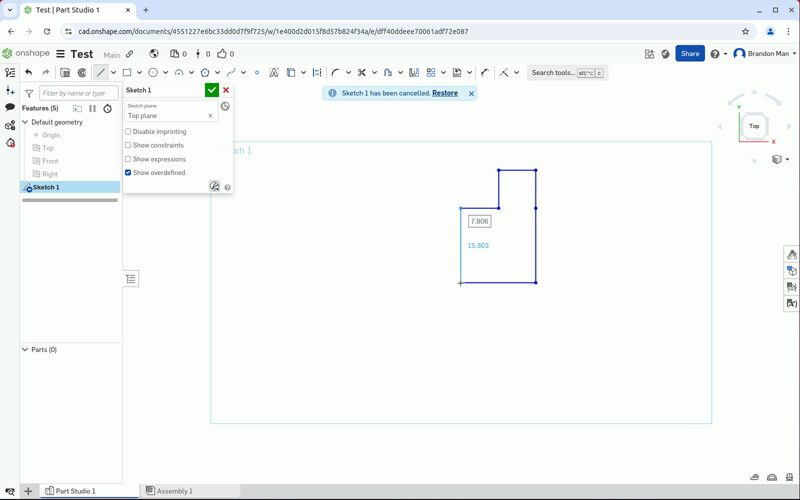
click(460, 282)
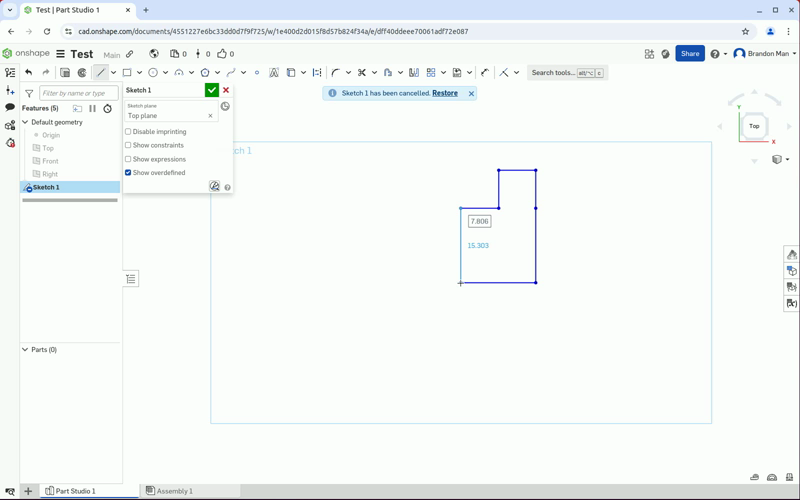
key(esc)
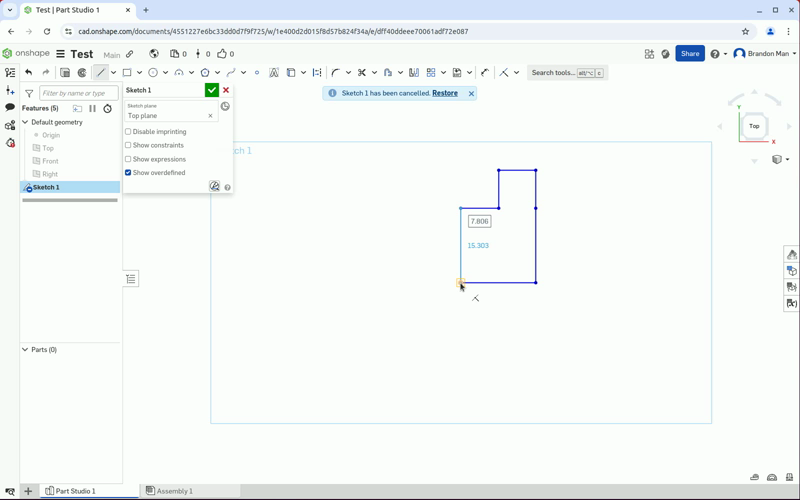
mouse_move(505, 275)
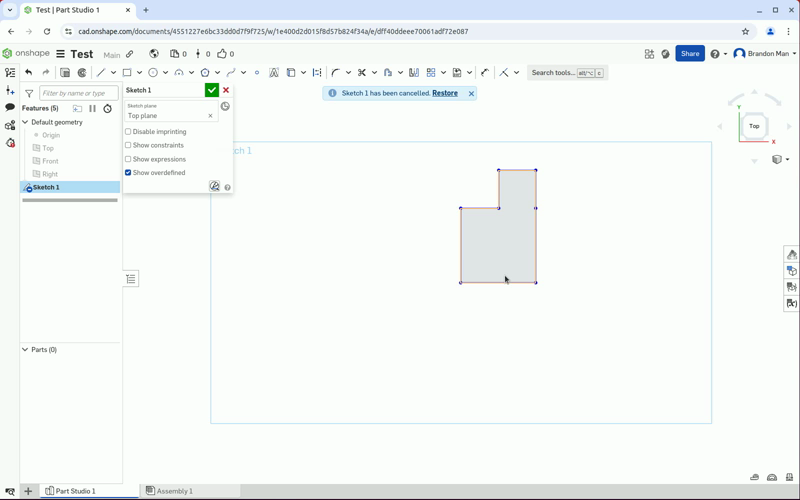
click(505, 275)
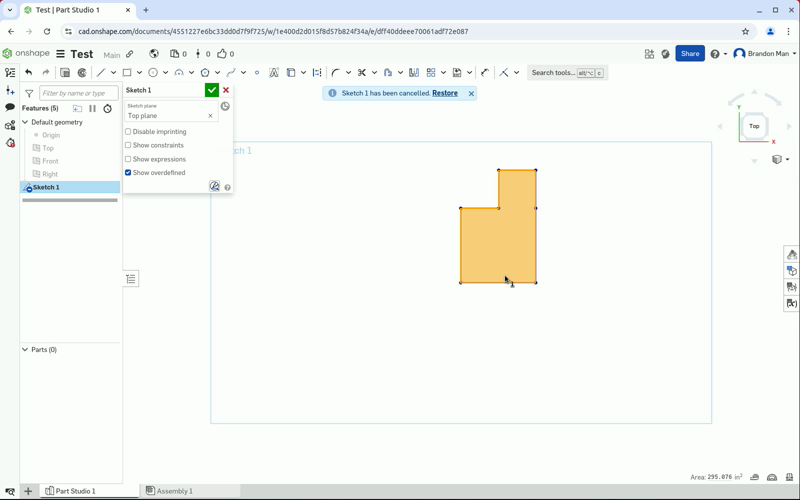
mouse_move(73, 352)
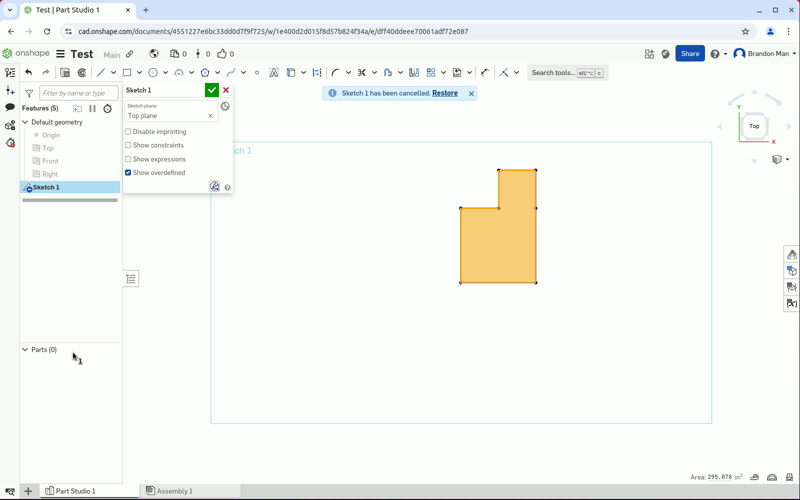
key(shift+y)
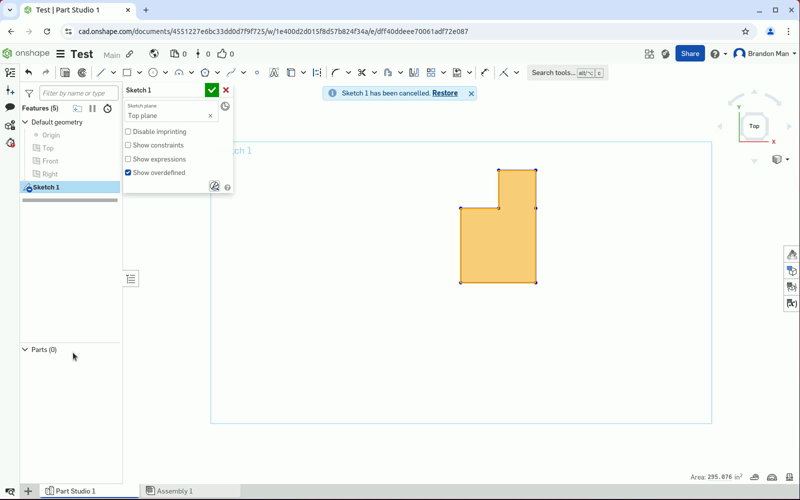
key(shift+e)
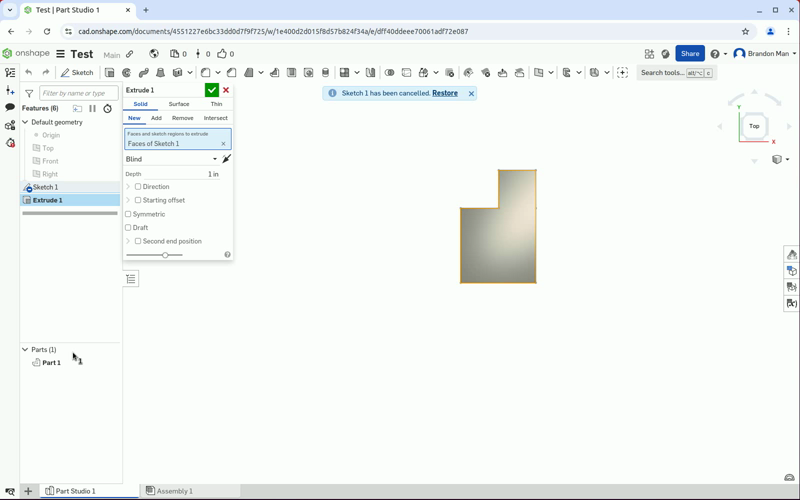
mouse_move(143, 106)
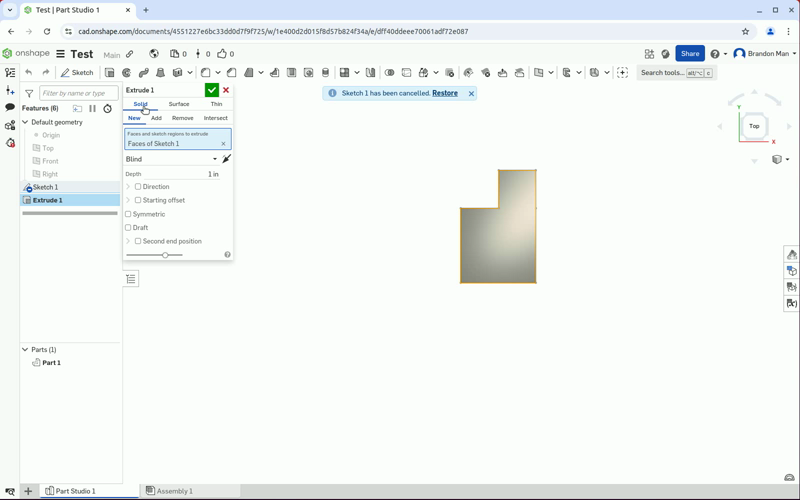
click(143, 106)
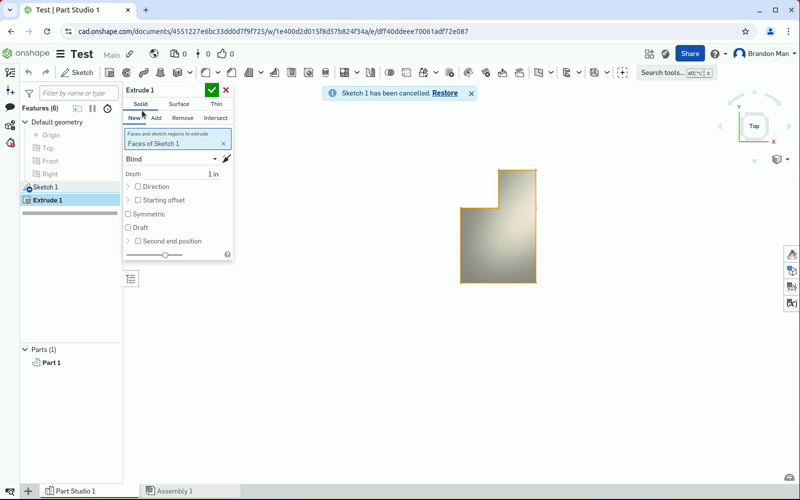
mouse_move(137, 120)
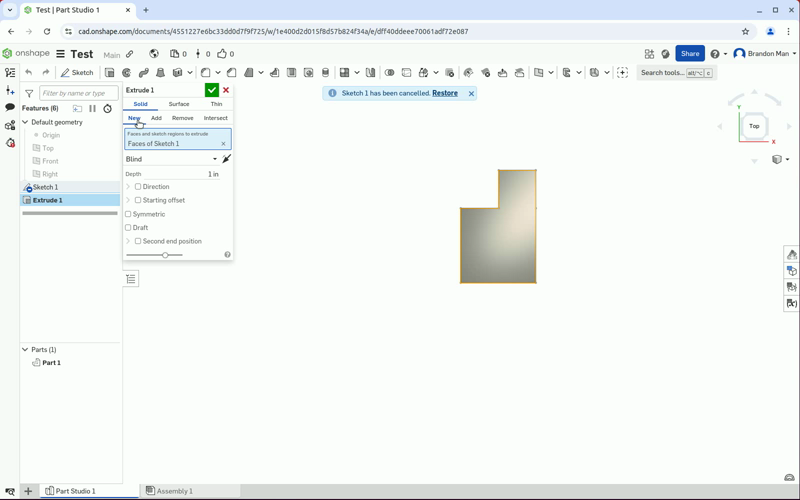
click(137, 120)
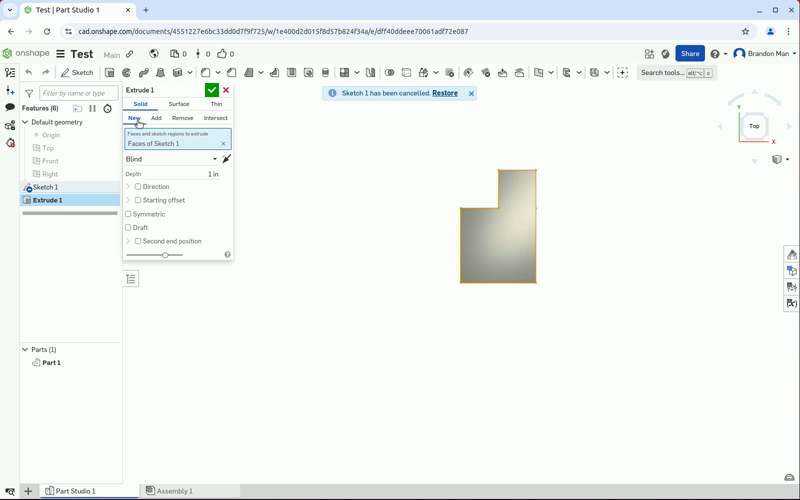
key(tab, 4)
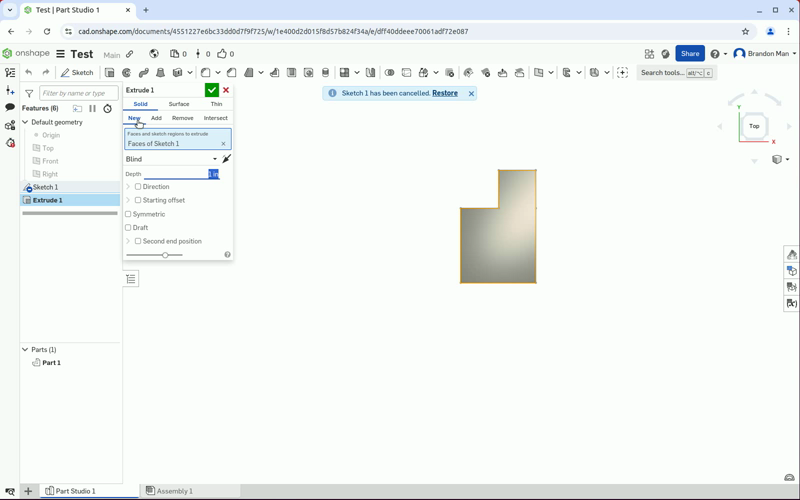
text(7.703)
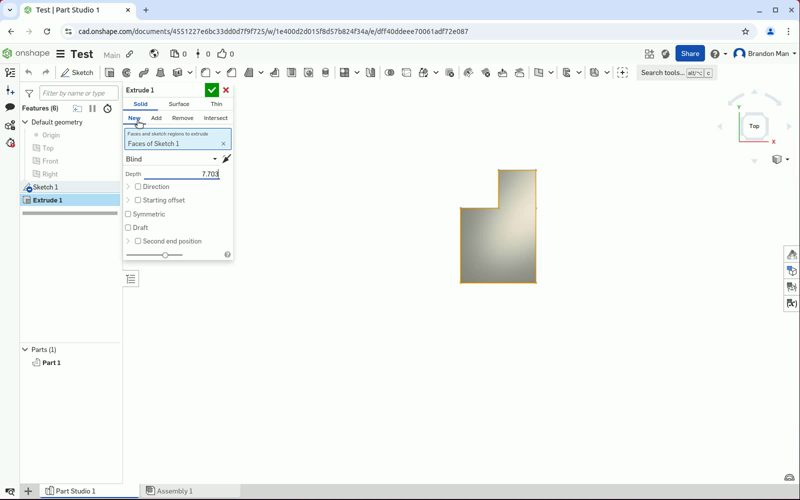
key(enter)
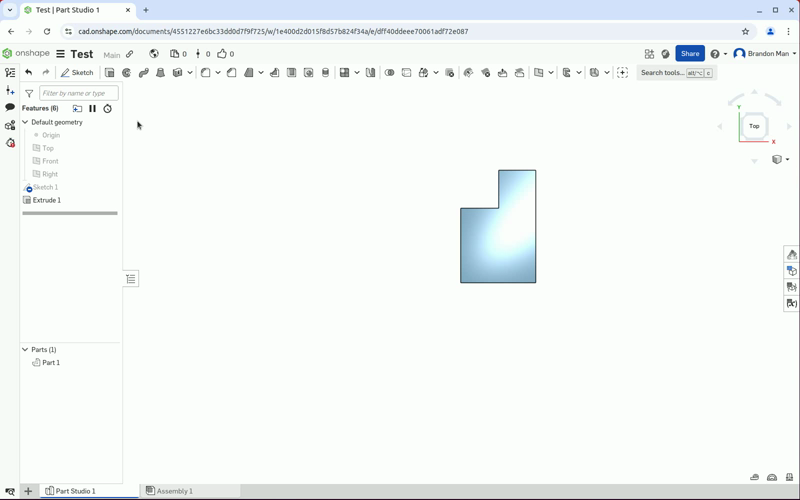
key(shift+h)
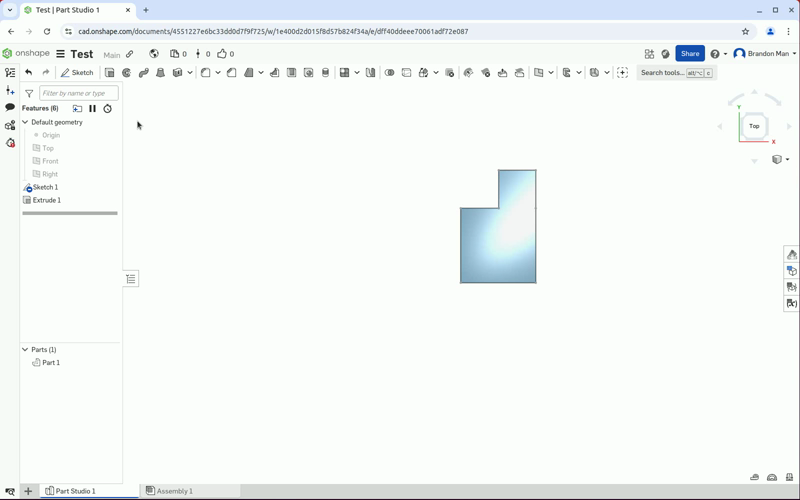
key(shift+h)
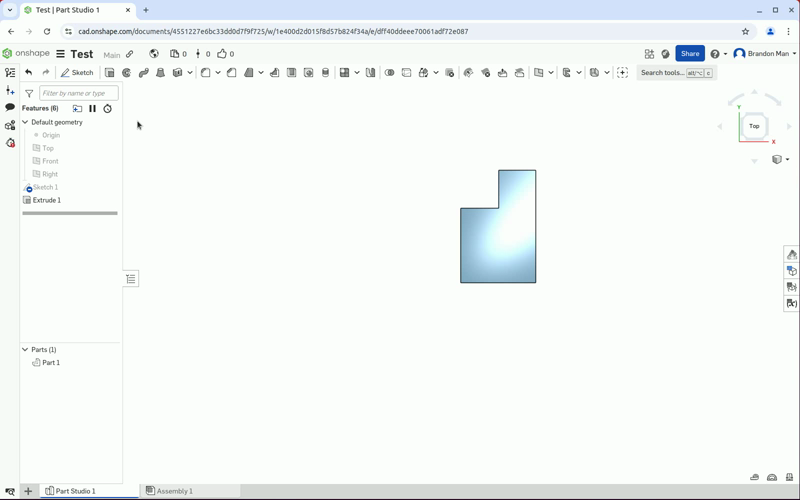
mouse_move(73, 189)
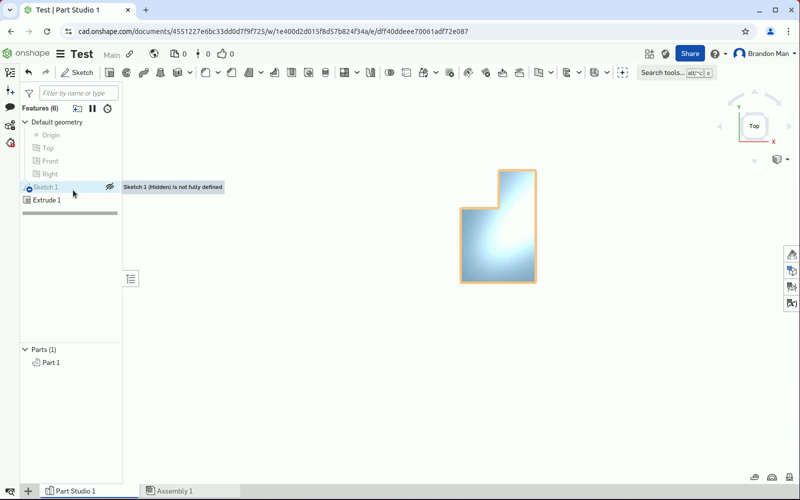
click(73, 189)
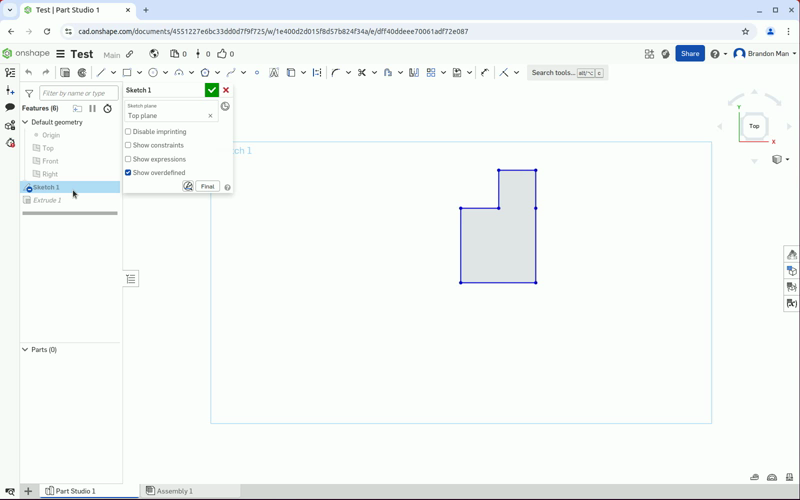
mouse_move(229, 92)
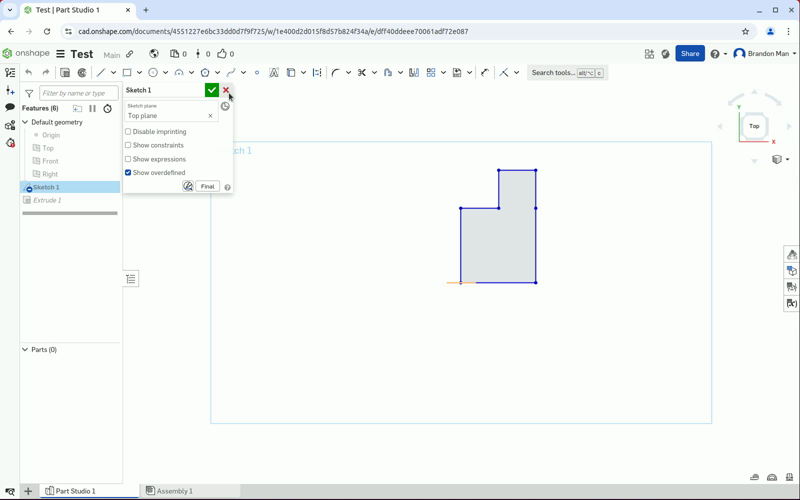
click(229, 92)
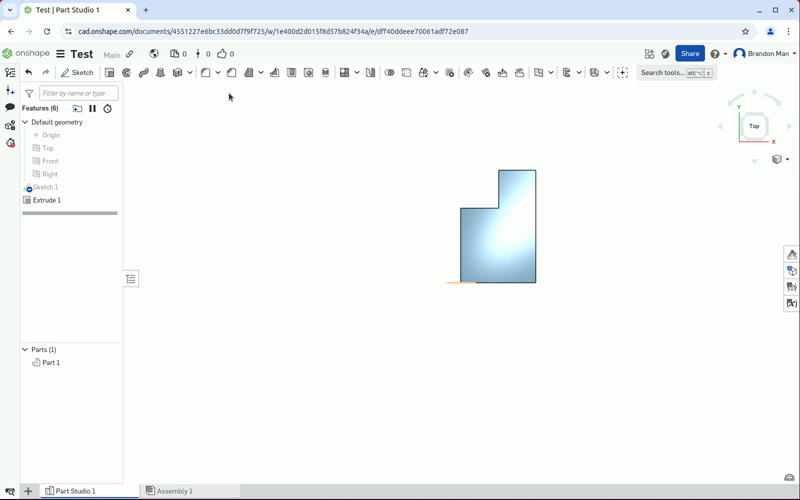
mouse_move(541, 75)
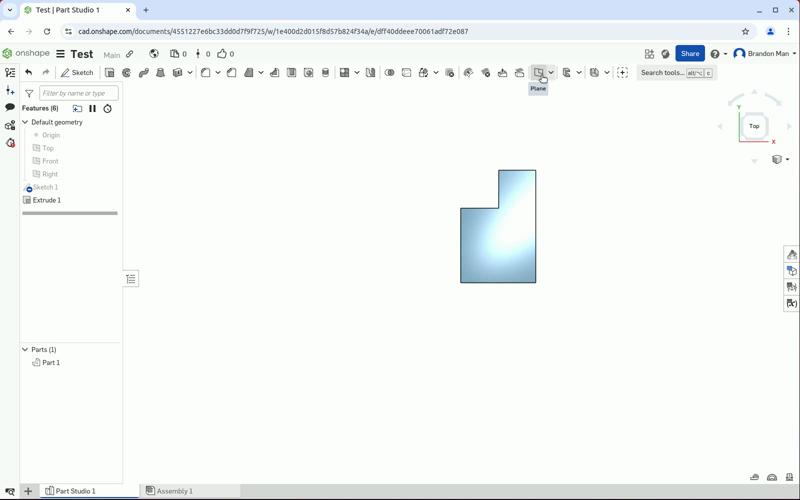
click(541, 75)
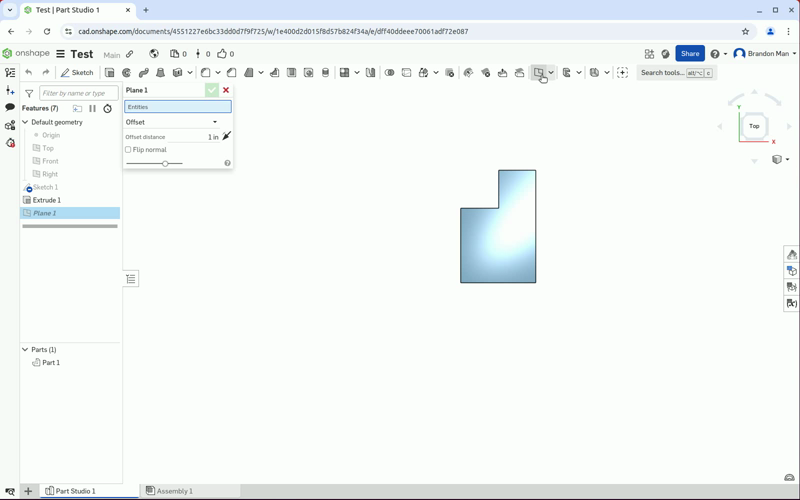
mouse_move(73, 150)
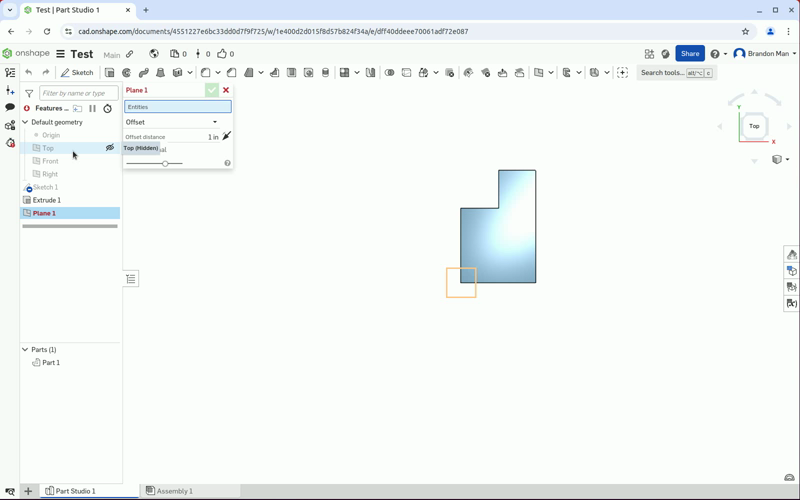
click(73, 150)
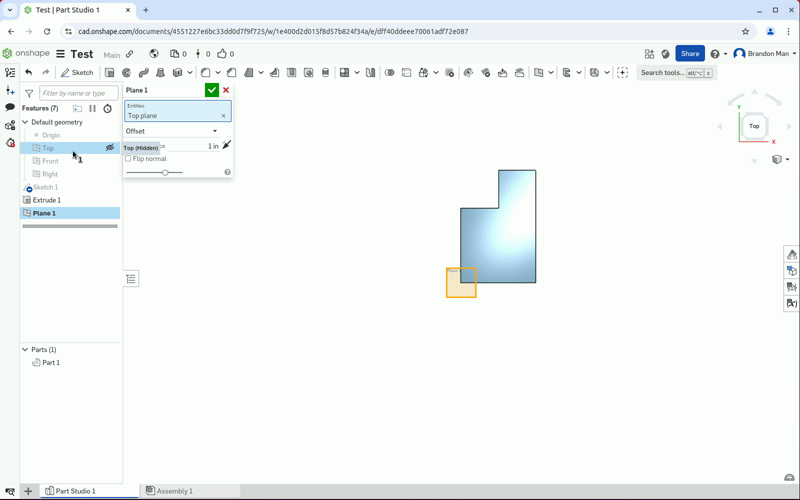
key(tab, 2)
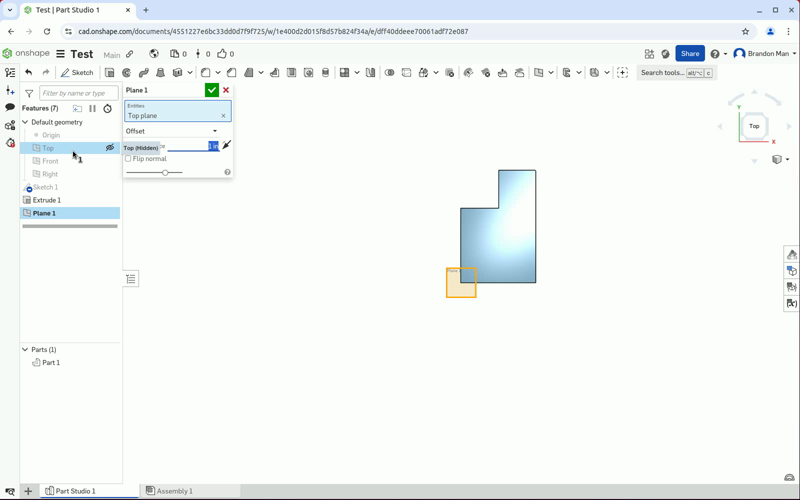
text(7.703)
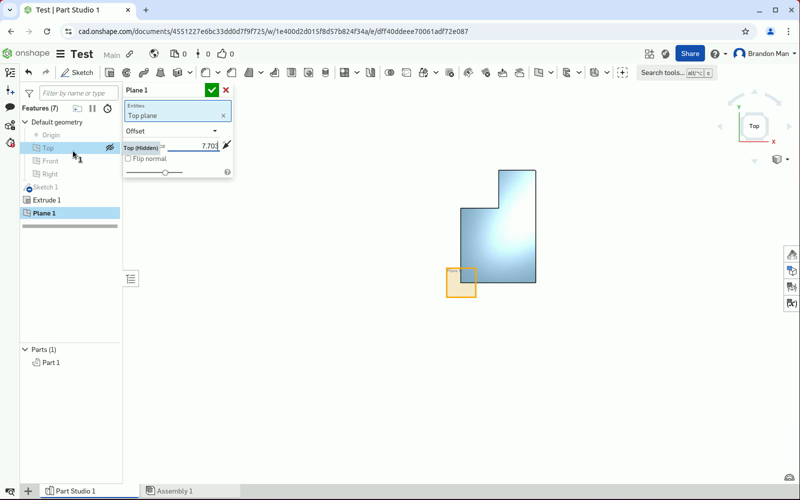
key(enter, 2)
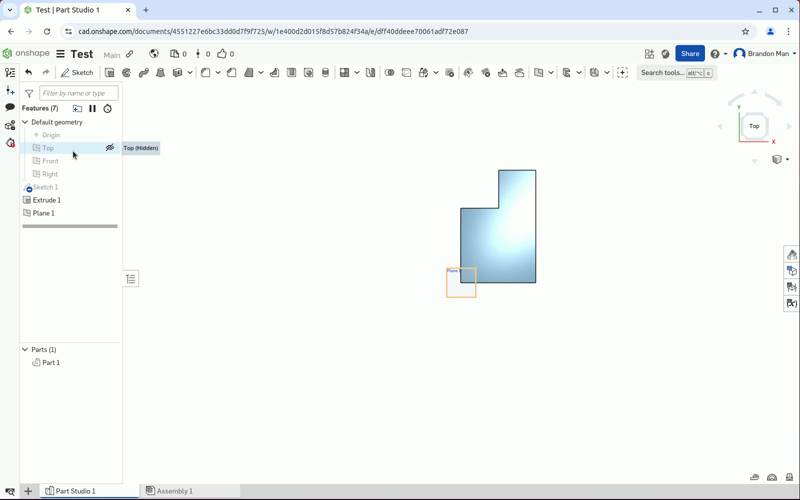
key(shift+s)
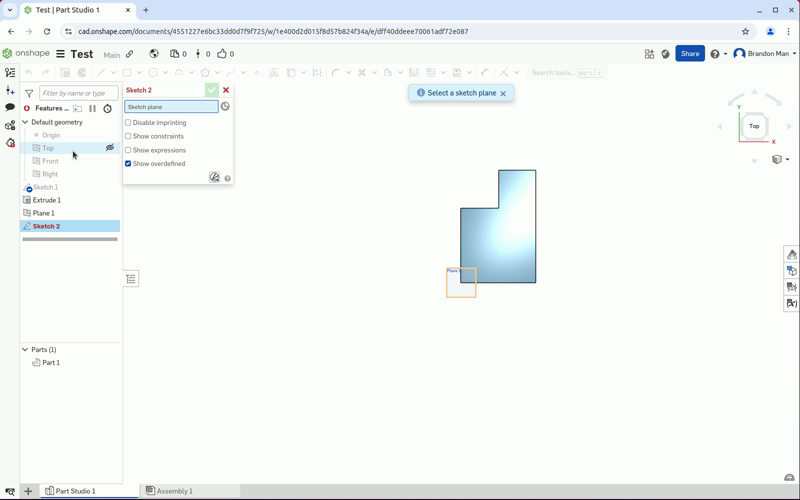
mouse_move(73, 215)
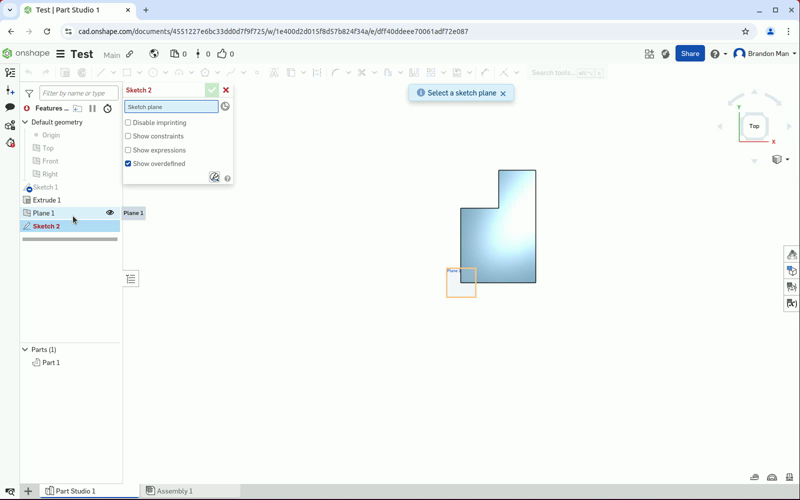
click(73, 215)
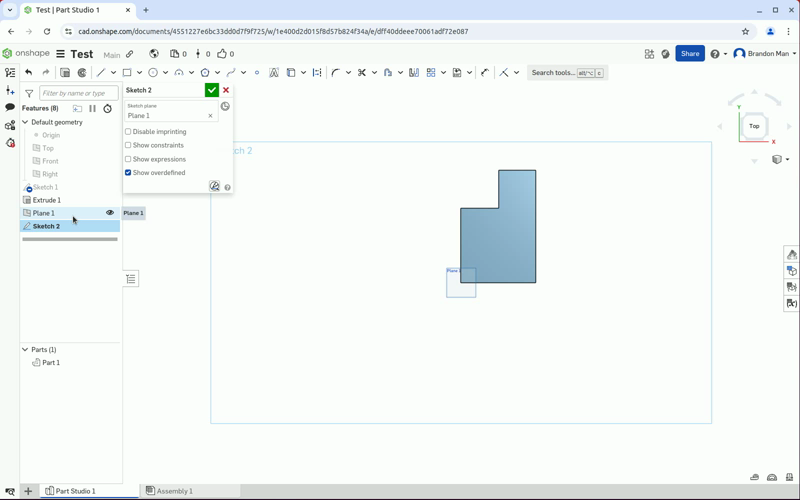
mouse_move(73, 352)
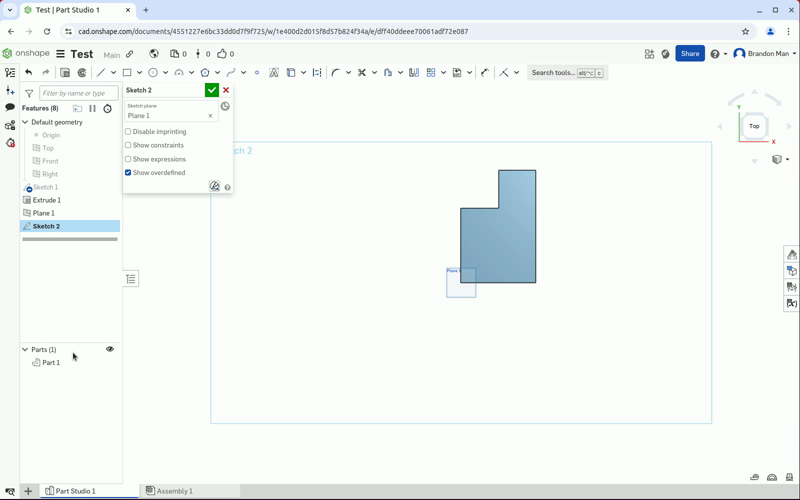
key(y)
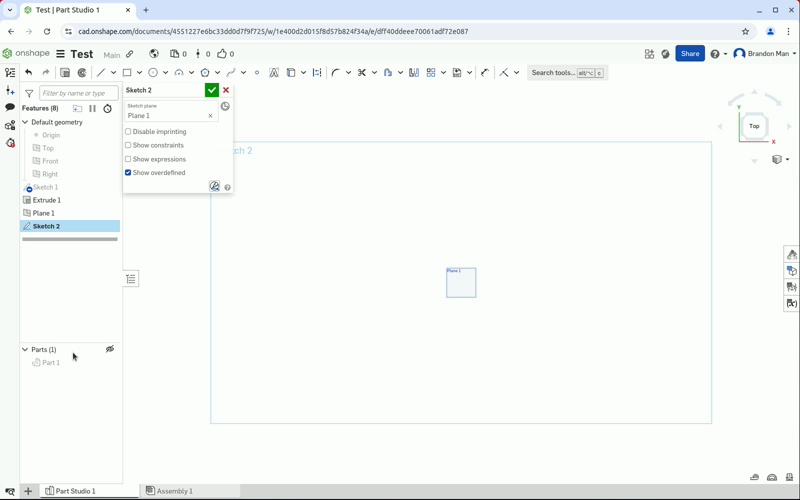
key(l)
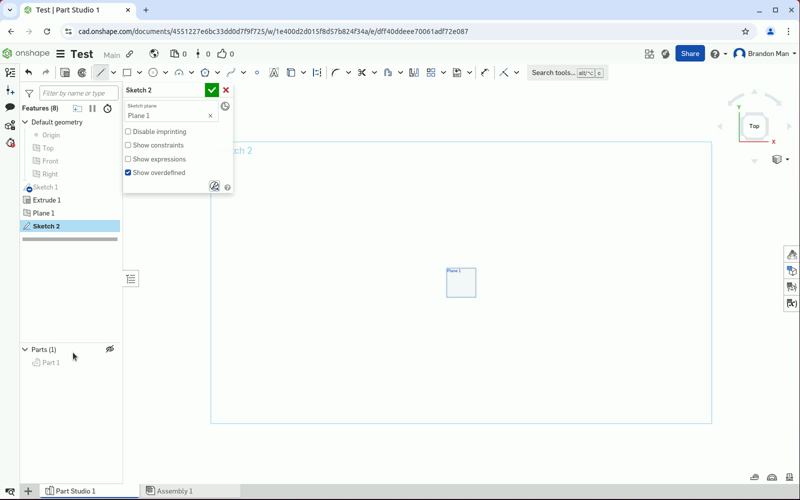
key_down(shift)
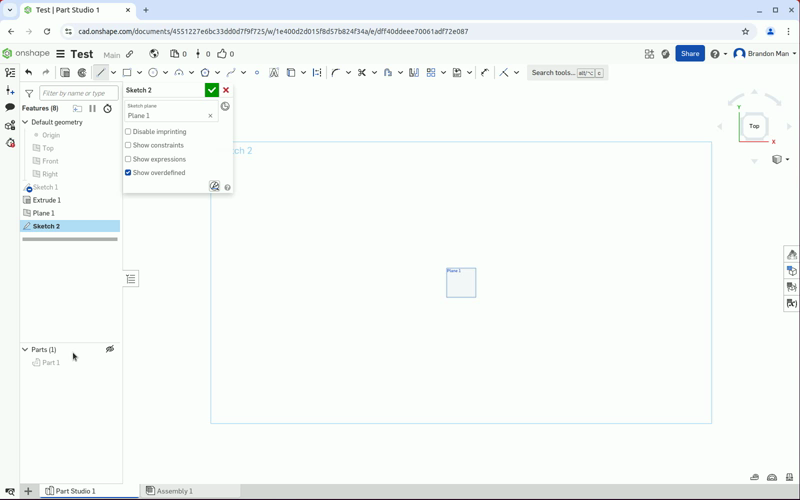
mouse_move(498, 207)
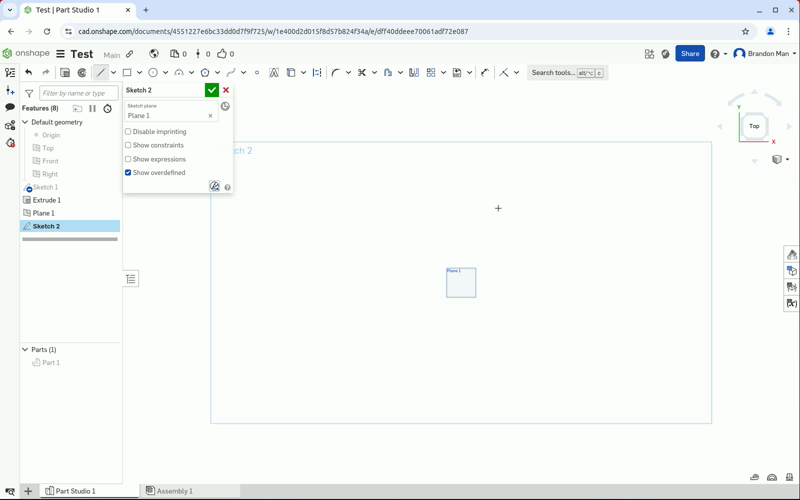
click(498, 207)
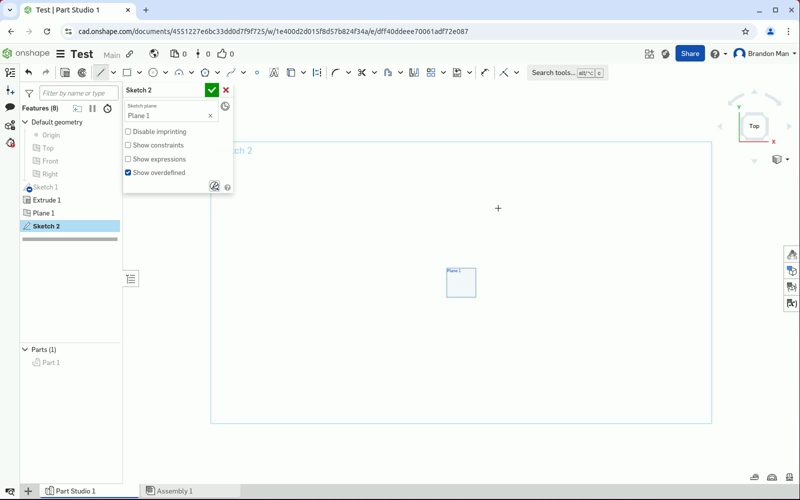
key_up(shift)
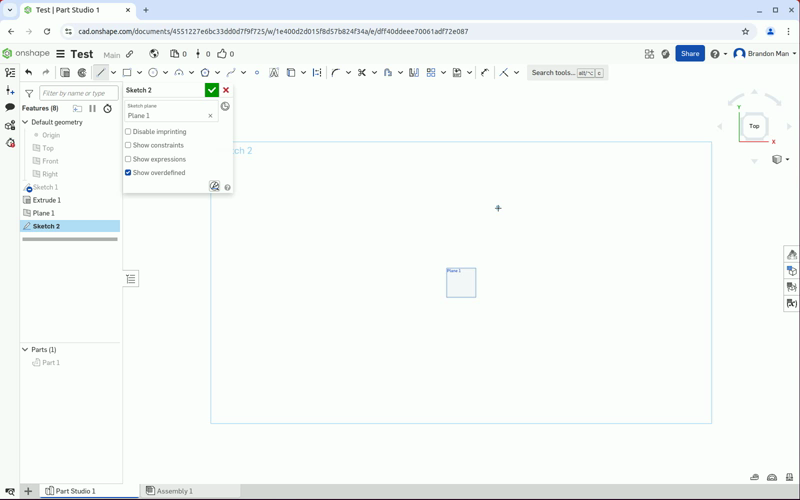
key_down(shift)
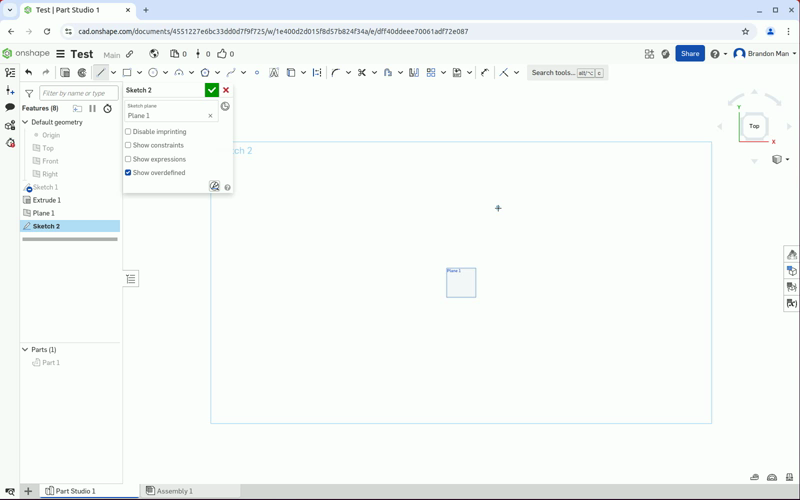
mouse_move(528, 207)
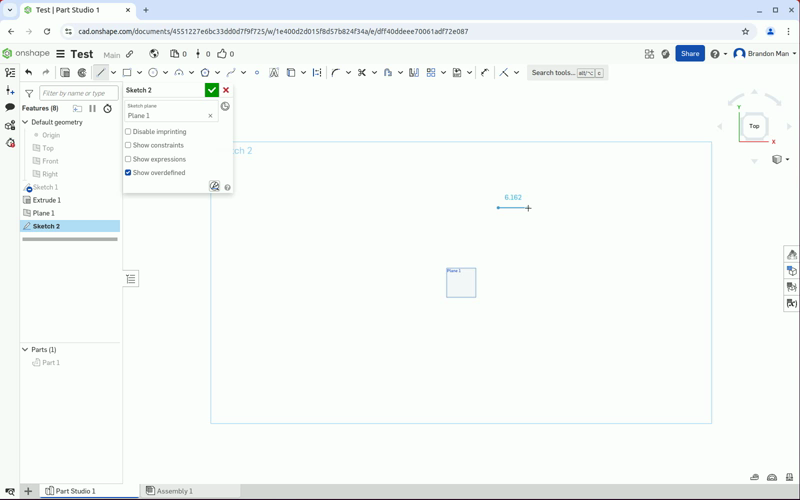
mouse_move(536, 207)
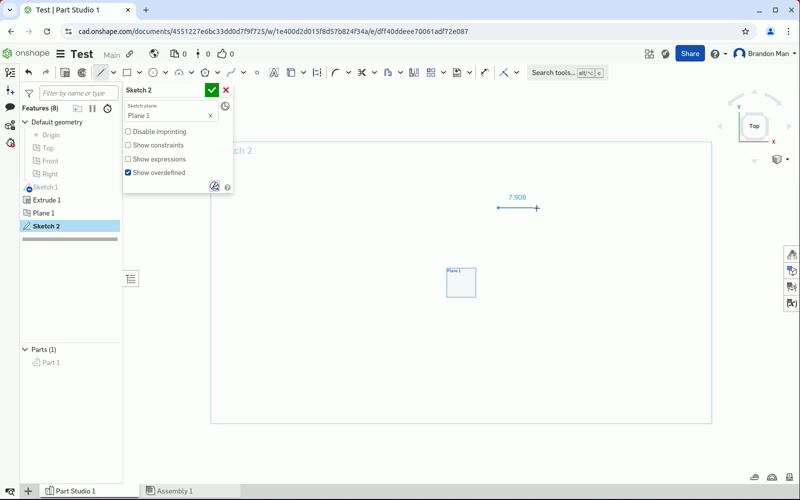
click(536, 207)
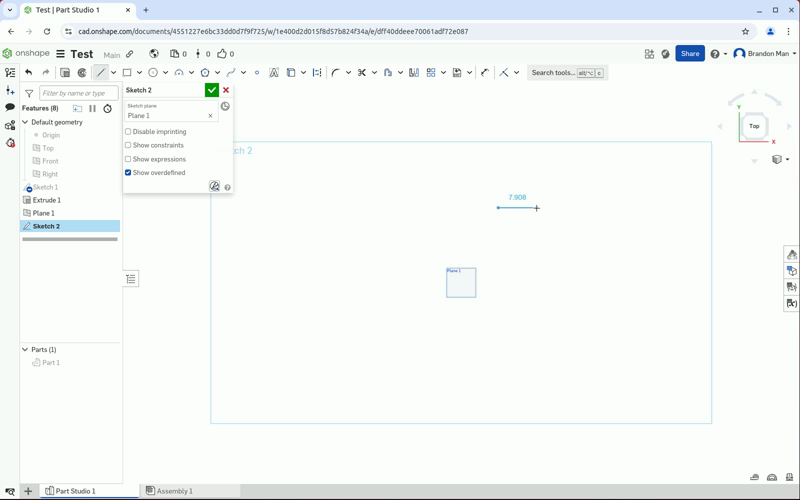
key_up(shift)
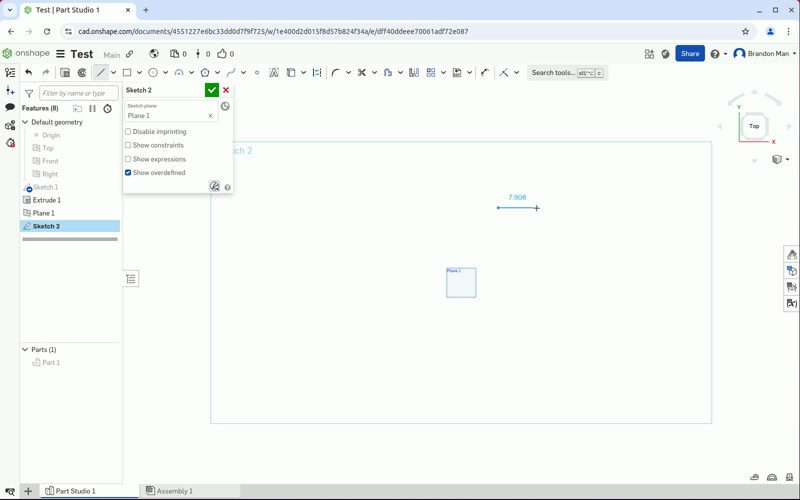
key_down(shift)
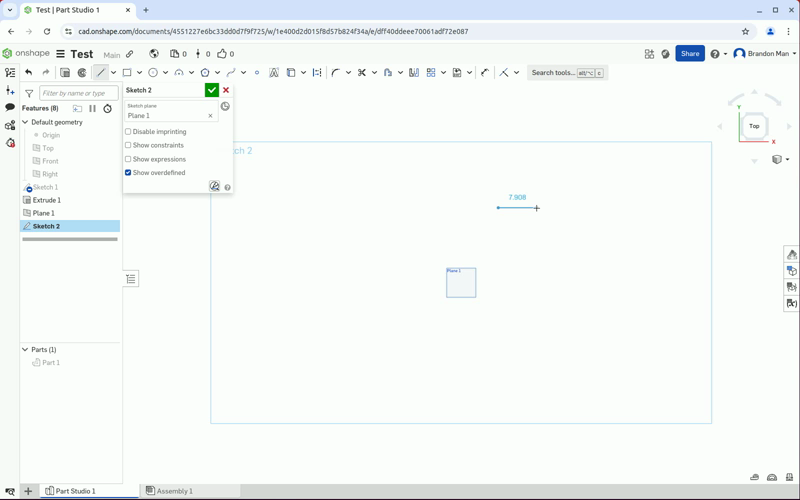
mouse_move(566, 207)
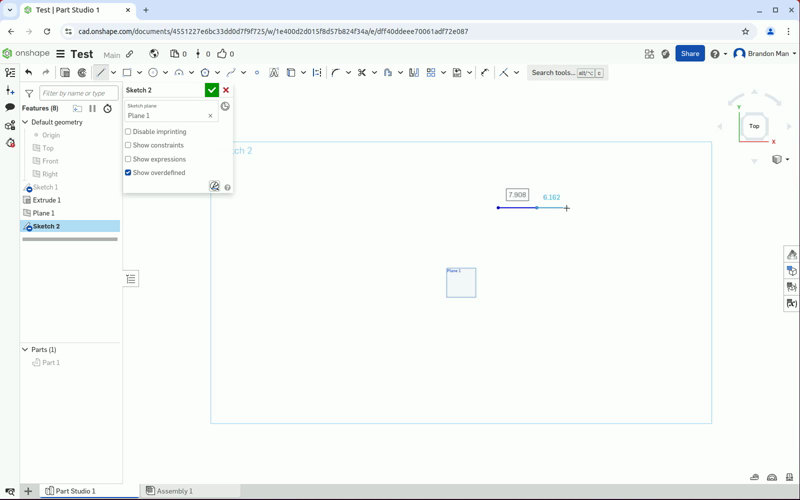
mouse_move(536, 169)
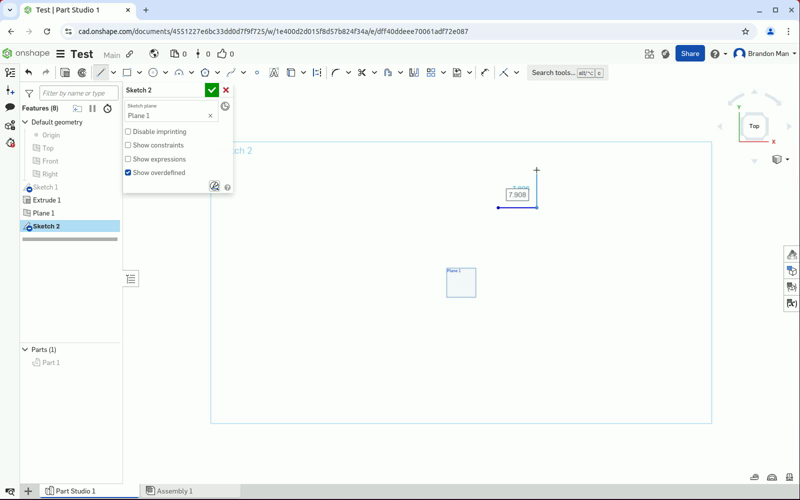
click(536, 169)
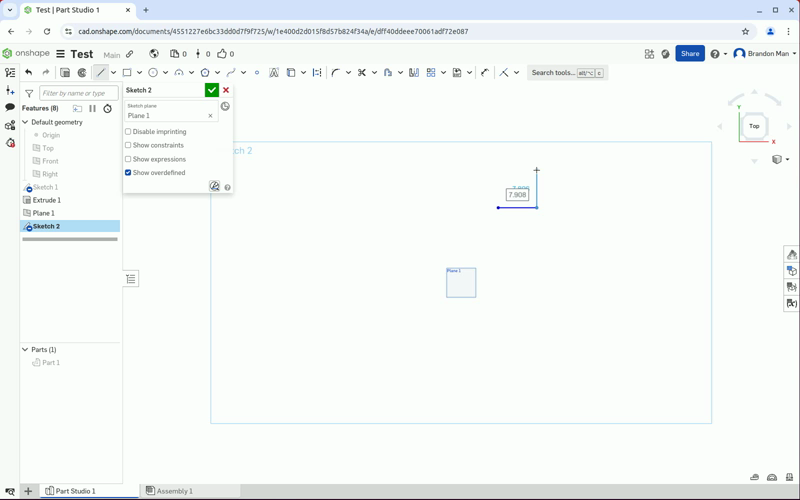
key_up(shift)
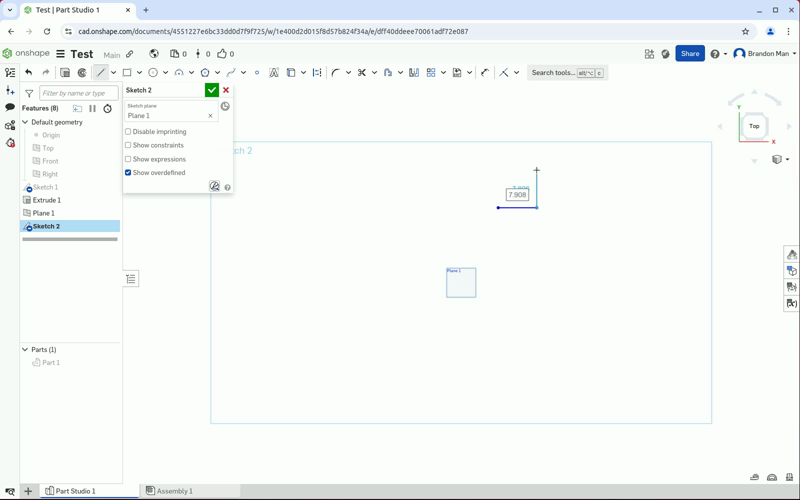
key_down(shift)
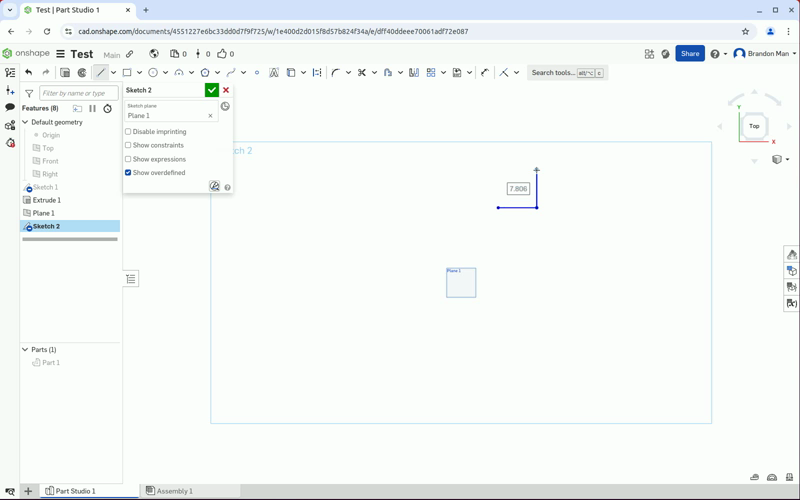
mouse_move(566, 169)
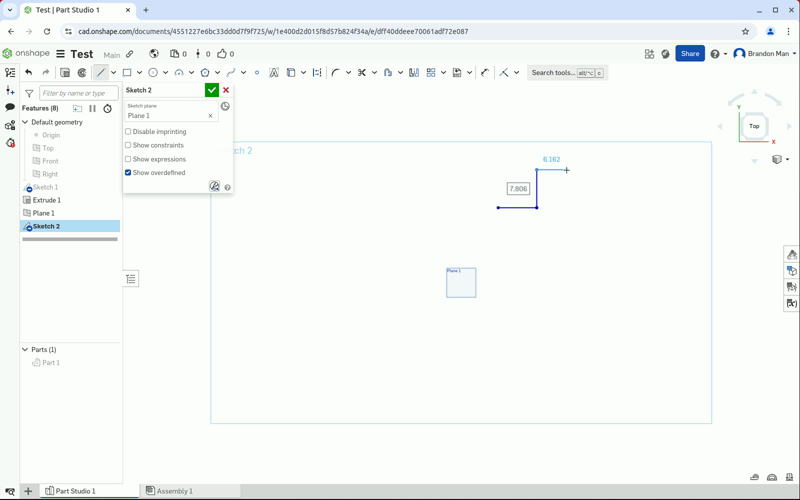
mouse_move(498, 169)
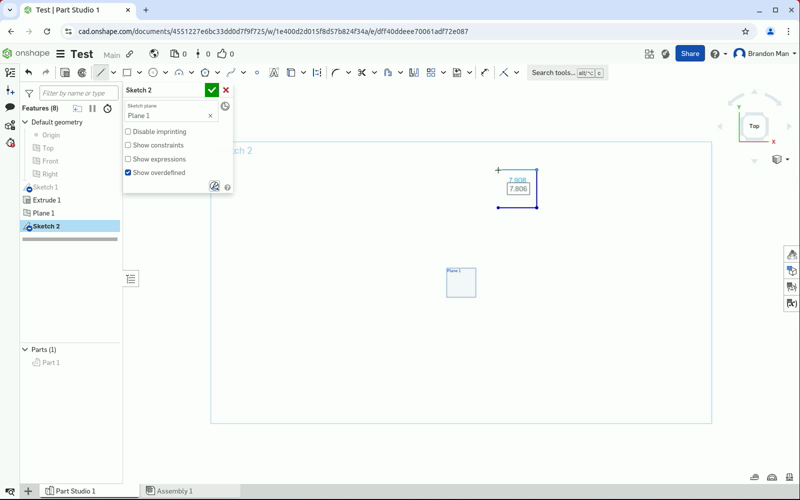
click(498, 169)
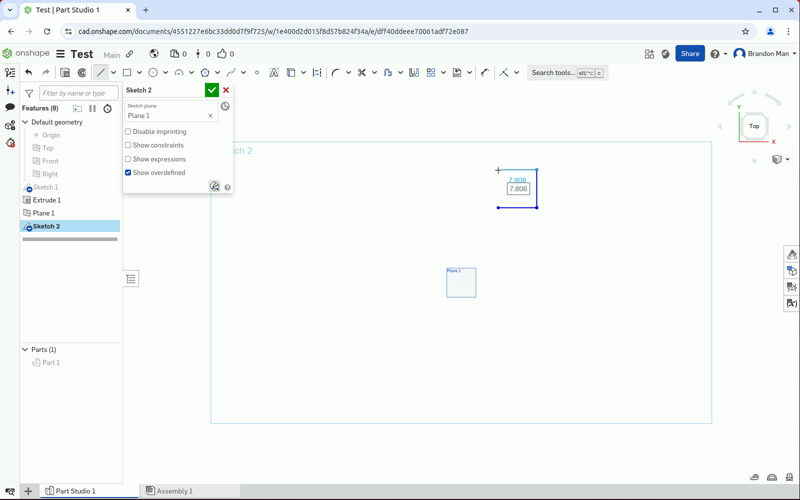
key_up(shift)
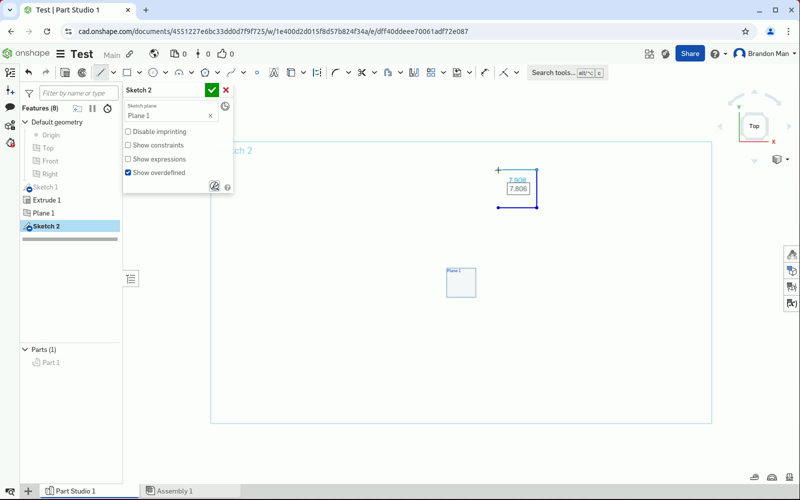
mouse_move(528, 169)
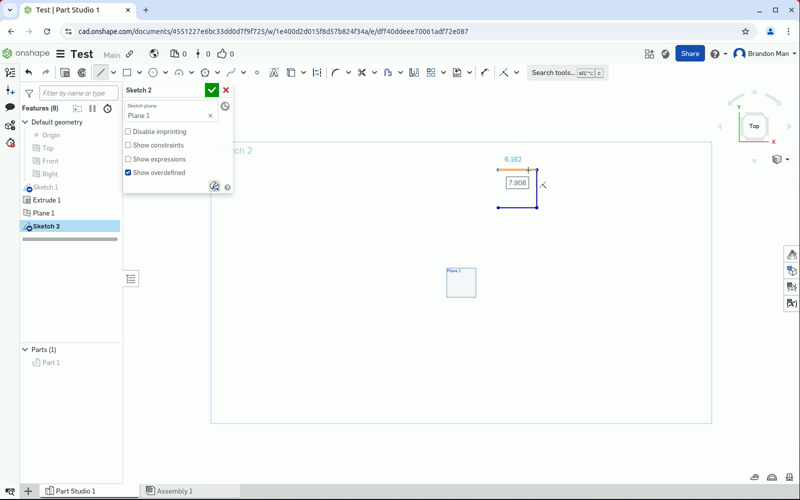
key_down(shift)
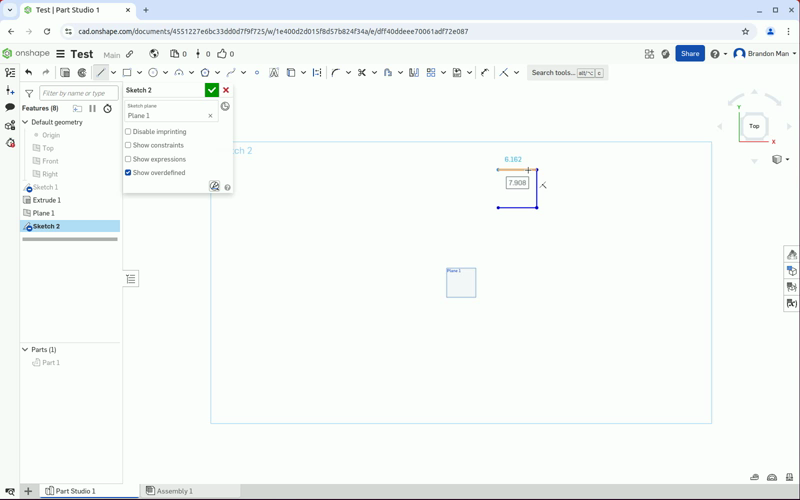
mouse_move(498, 207)
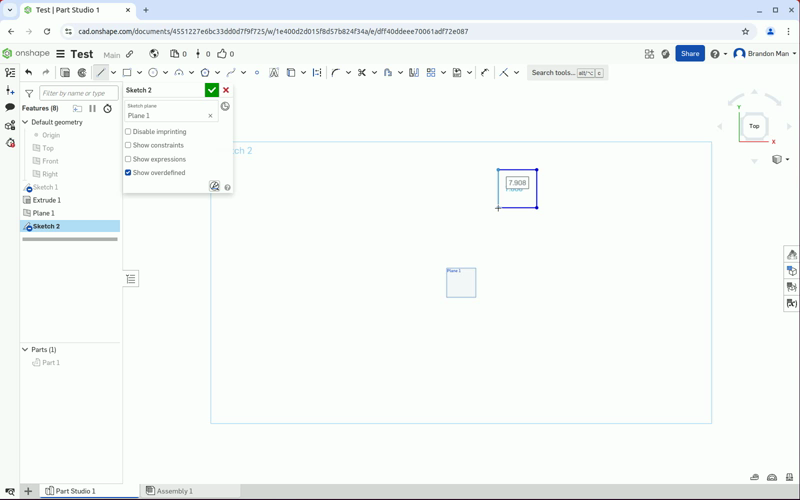
key_up(shift)
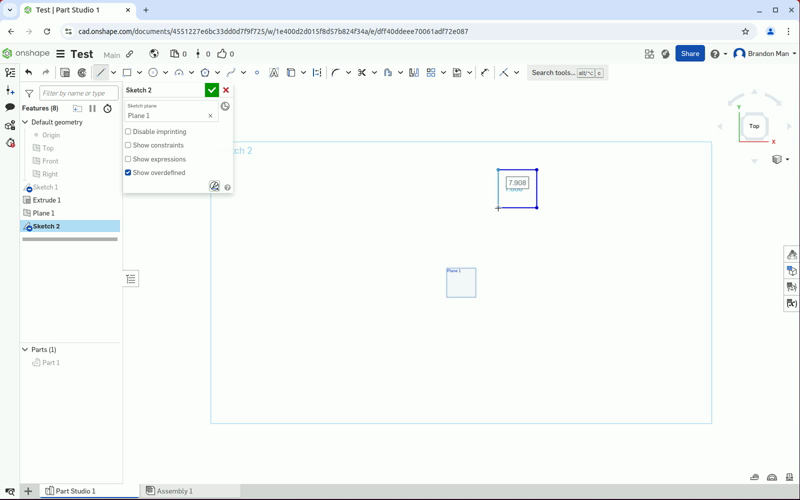
click(498, 207)
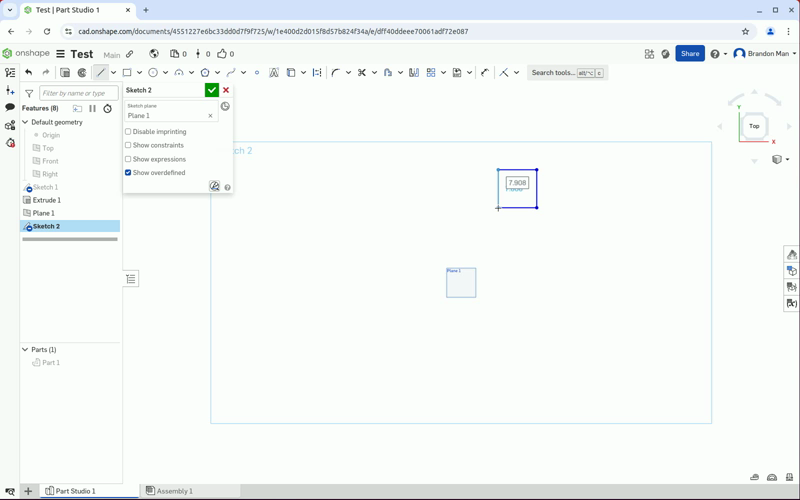
key(esc)
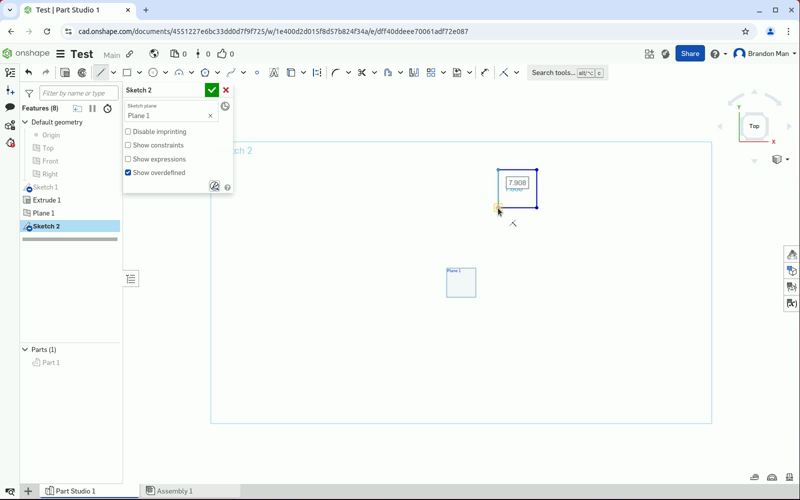
mouse_move(517, 202)
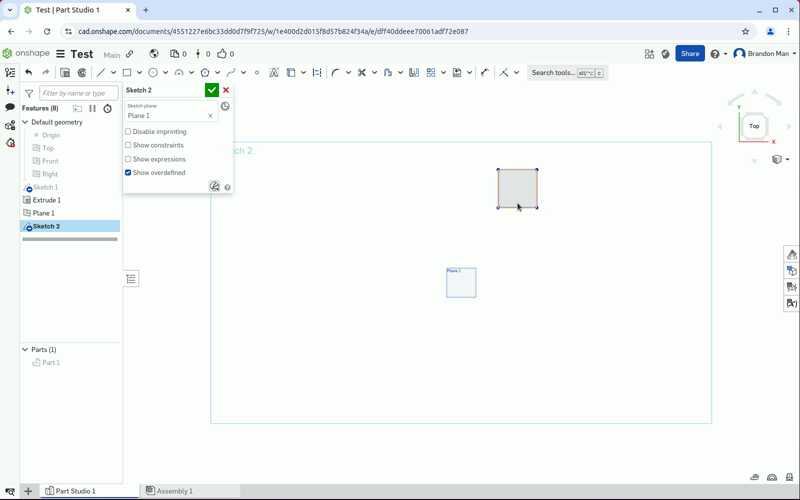
scroll(6)
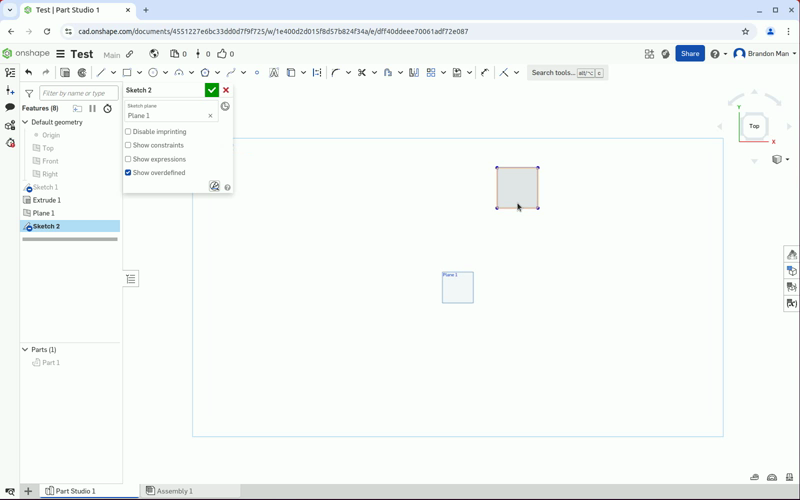
scroll(6)
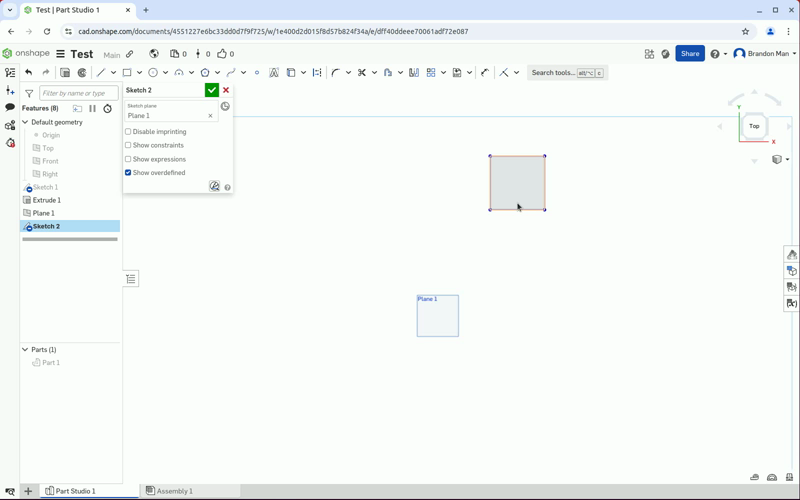
scroll(6)
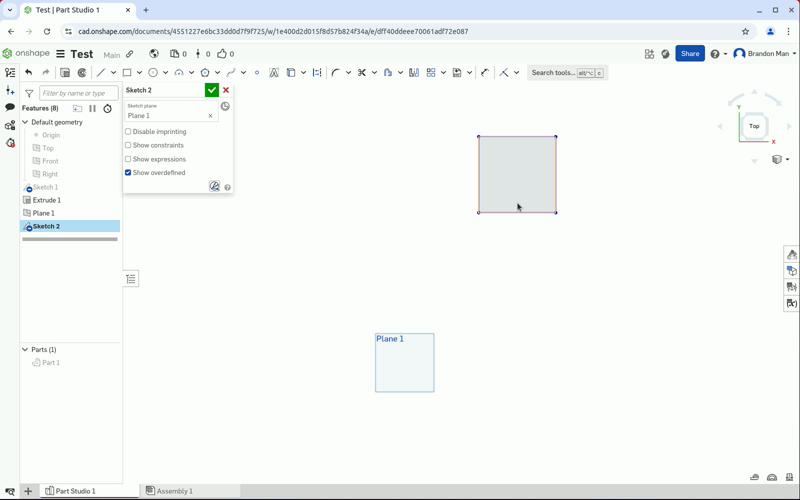
scroll(6)
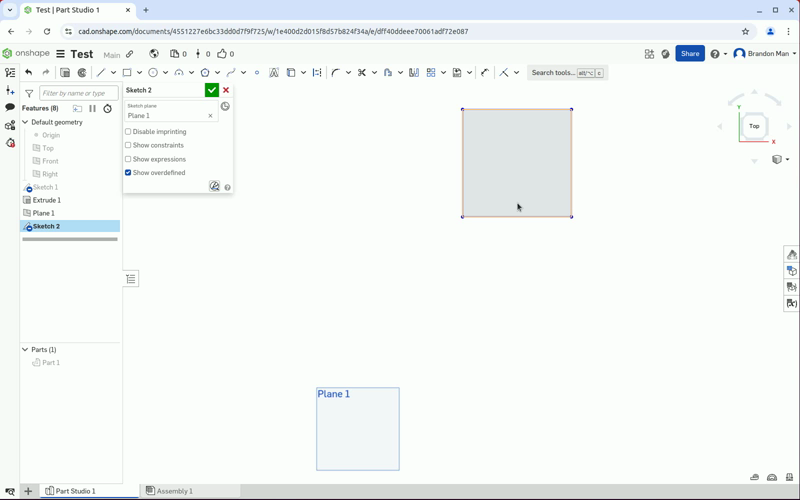
scroll(6)
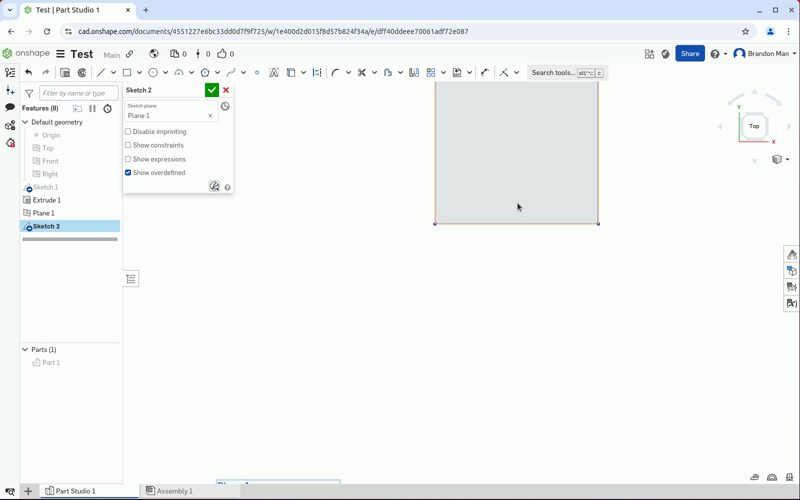
scroll(6)
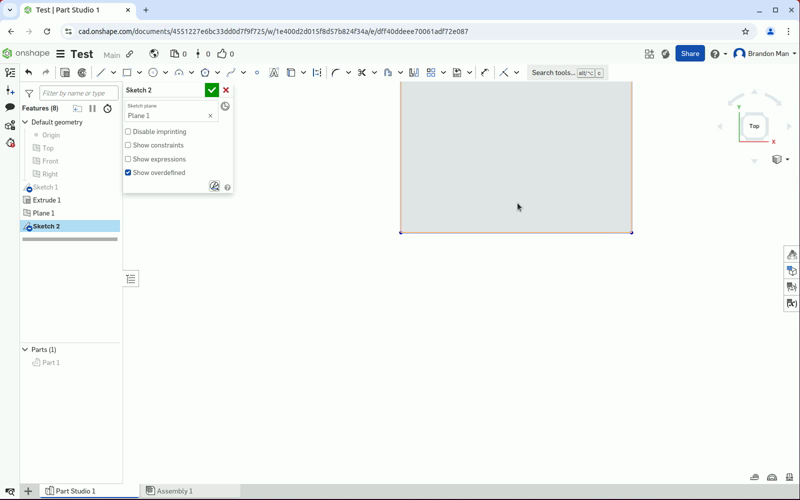
scroll(6)
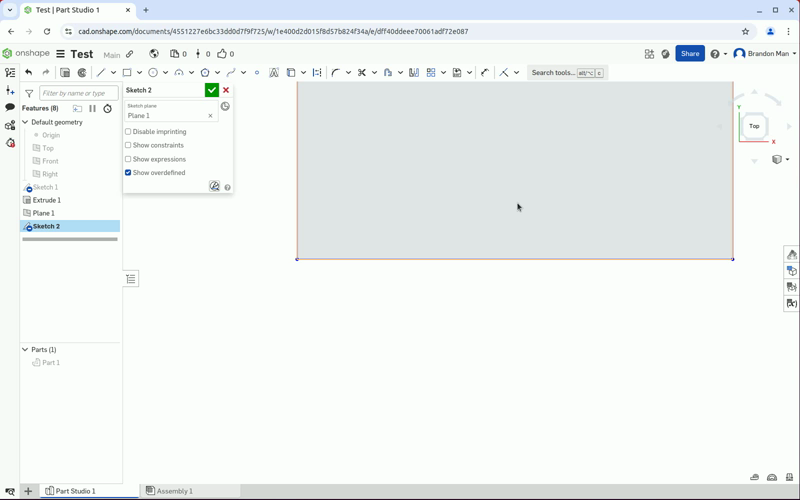
click(517, 202)
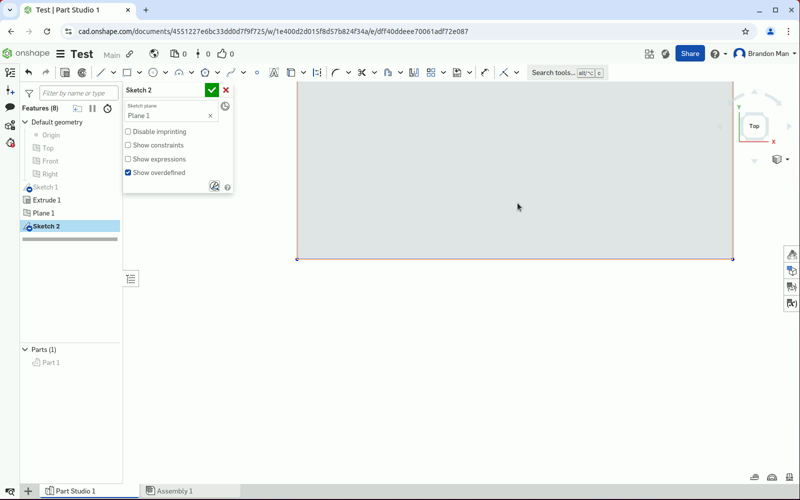
scroll(-6)
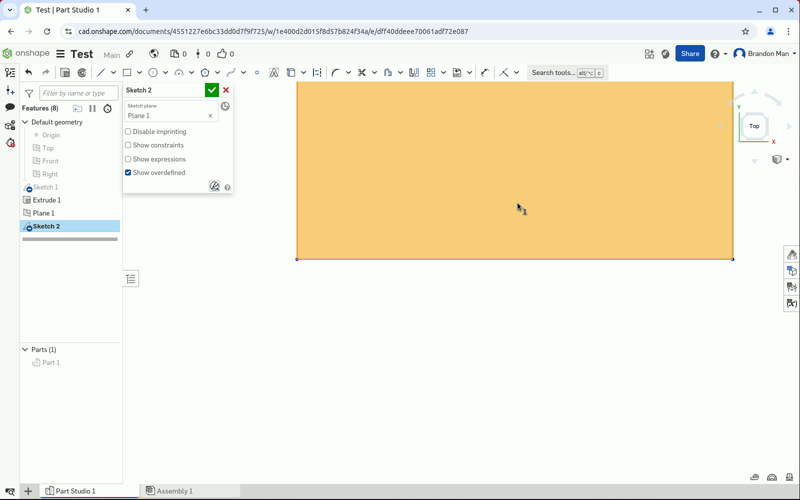
scroll(-6)
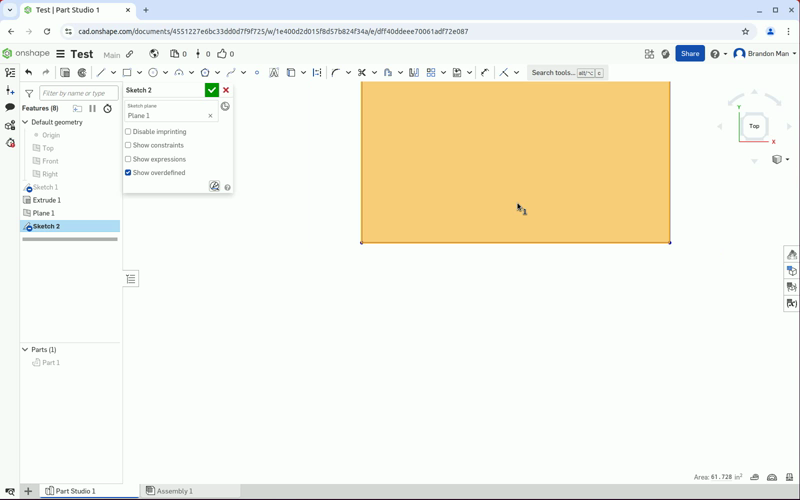
scroll(-6)
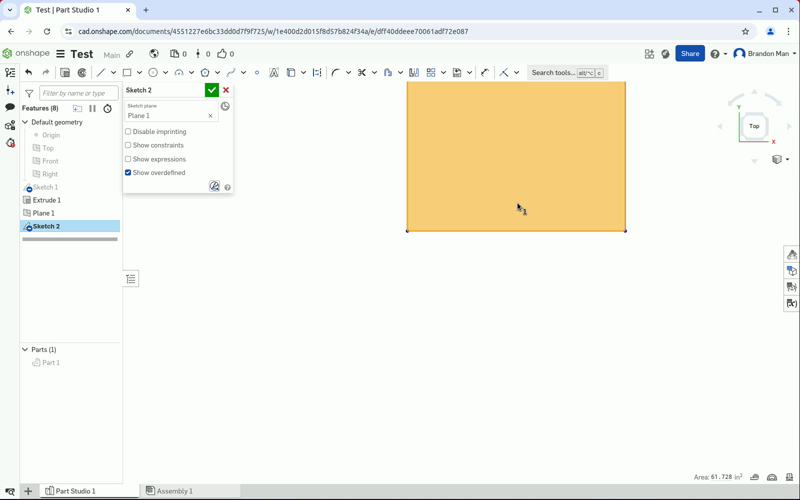
scroll(-6)
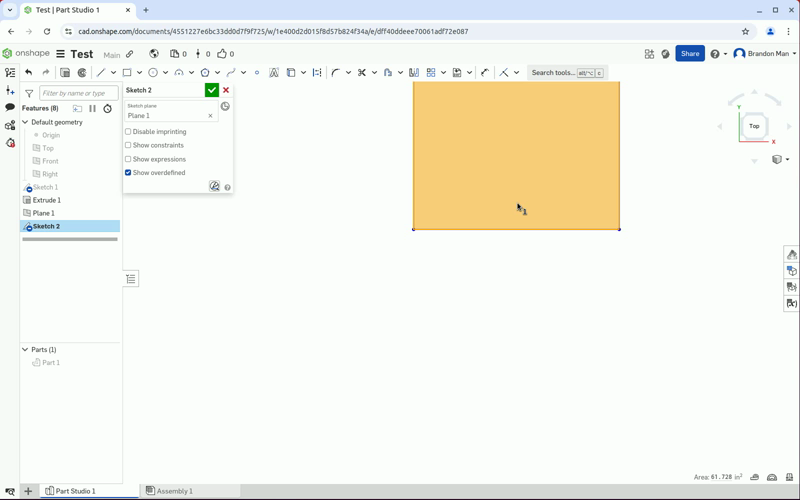
scroll(-6)
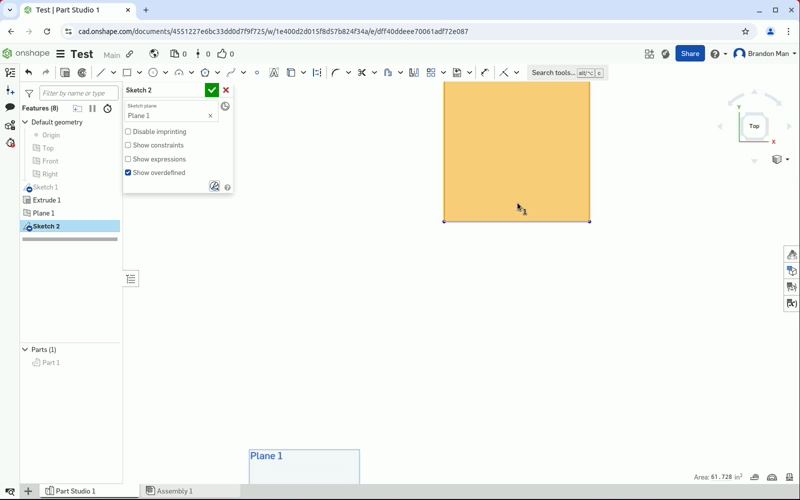
scroll(-6)
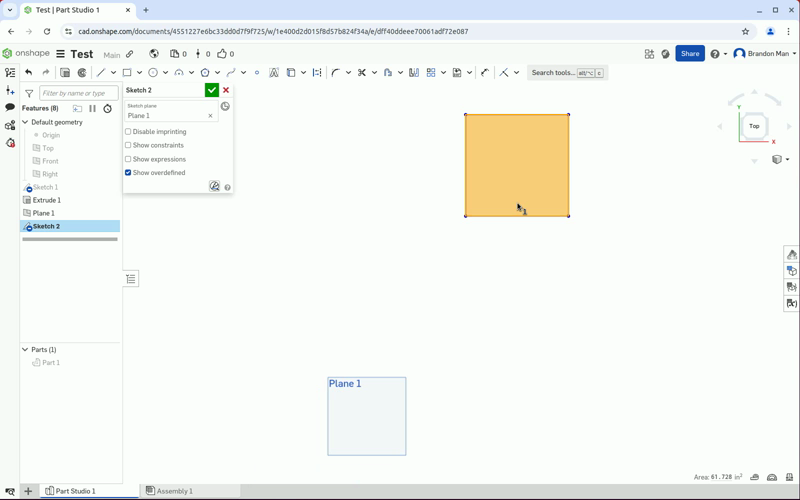
scroll(-6)
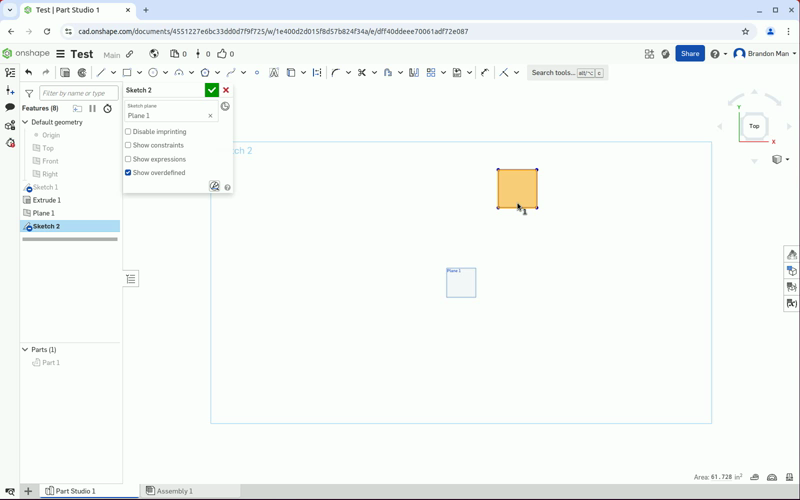
mouse_move(73, 352)
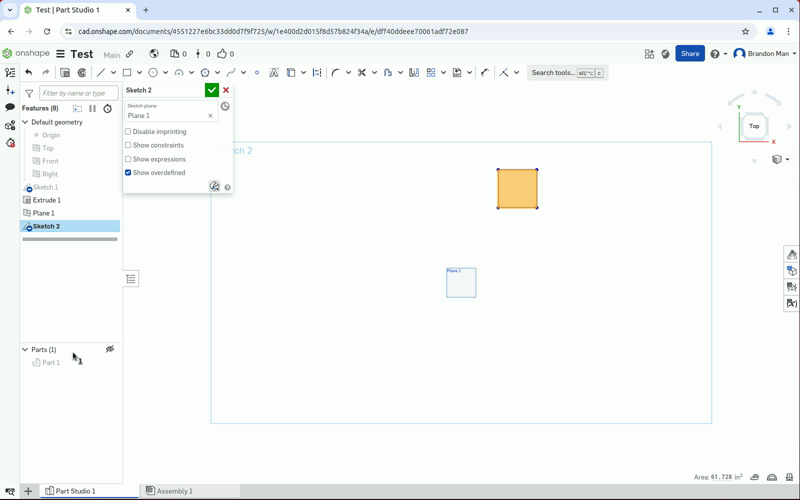
key(shift+y)
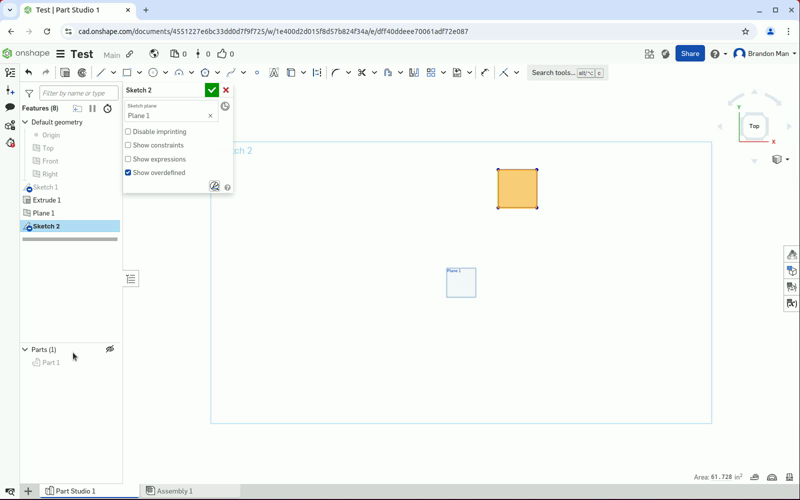
key(shift+e)
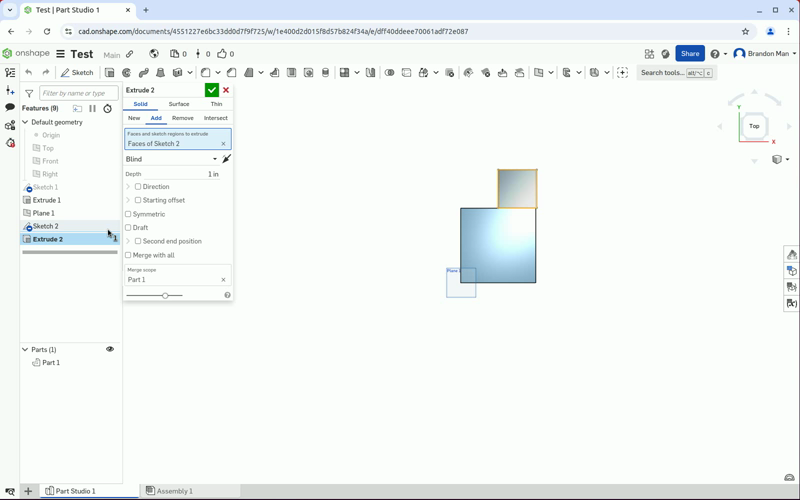
mouse_move(143, 106)
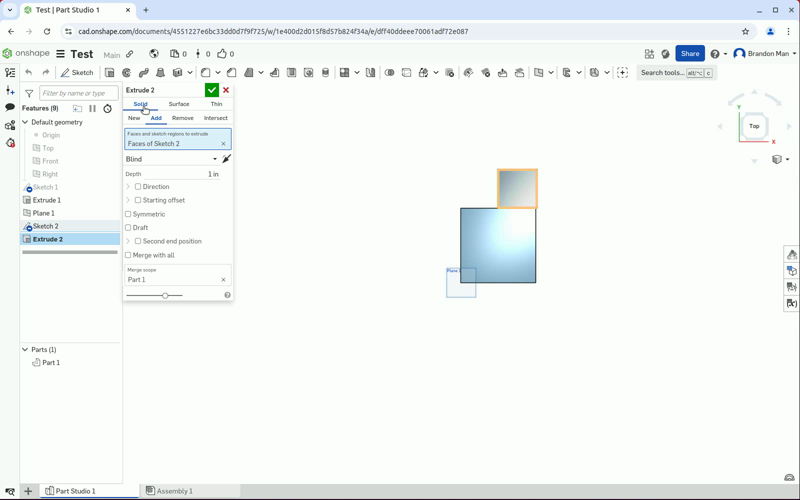
click(143, 106)
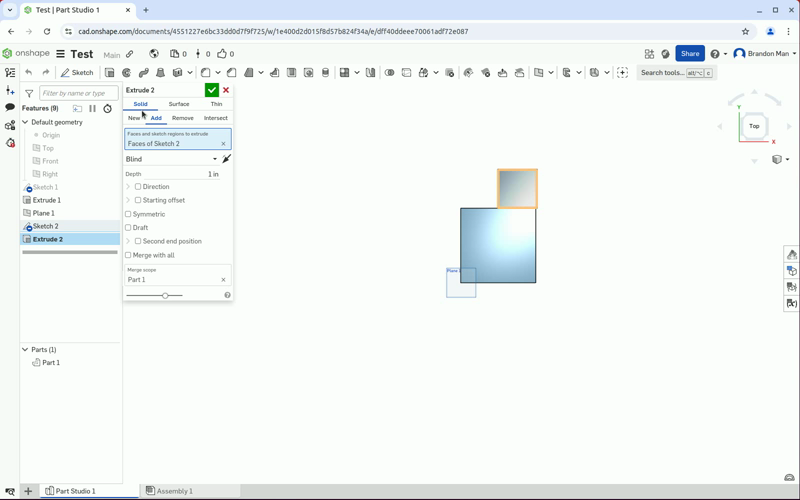
mouse_move(137, 120)
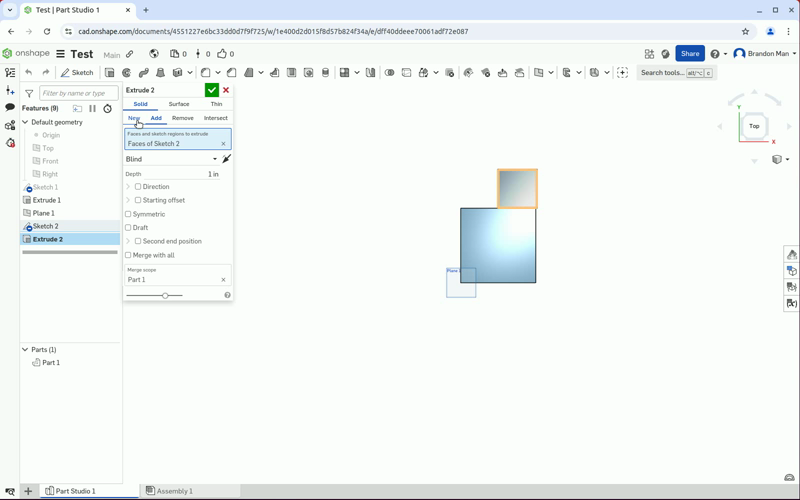
click(137, 120)
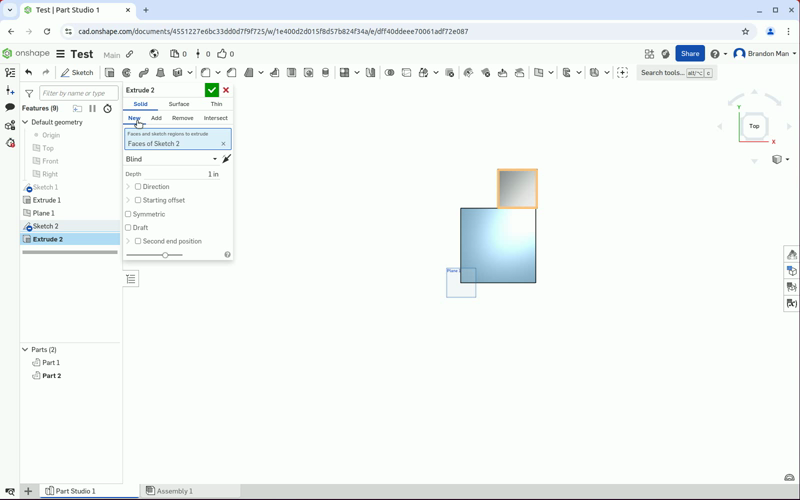
key(tab, 4)
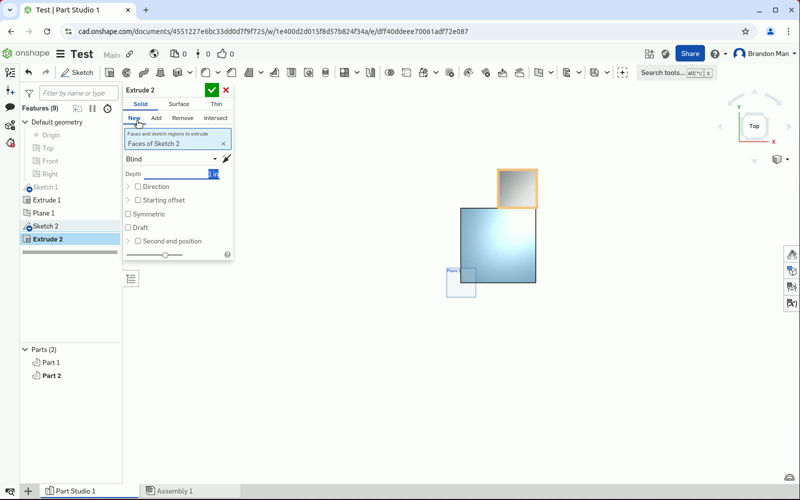
text(7.703)
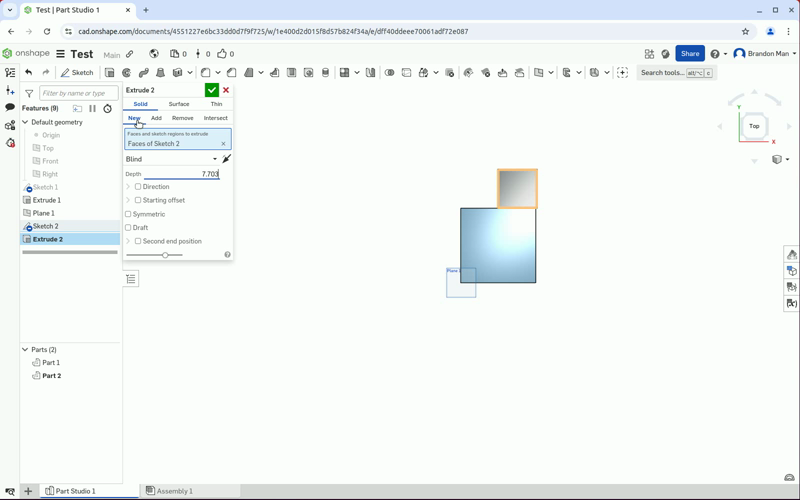
key(enter)
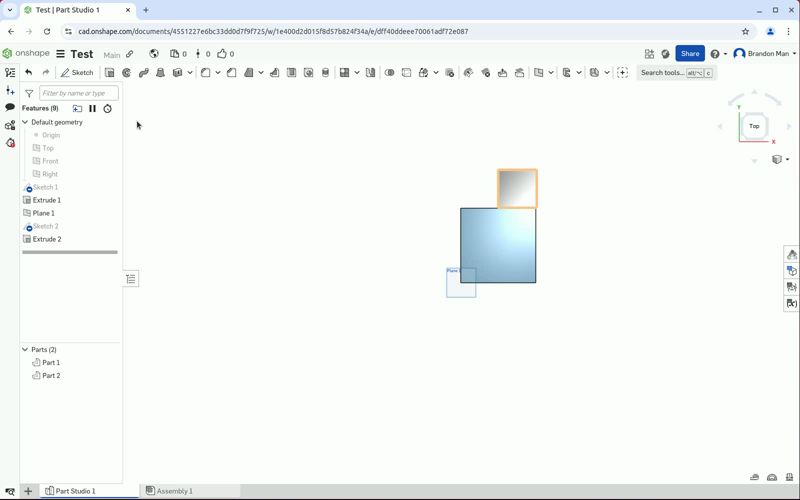
key(shift+h)
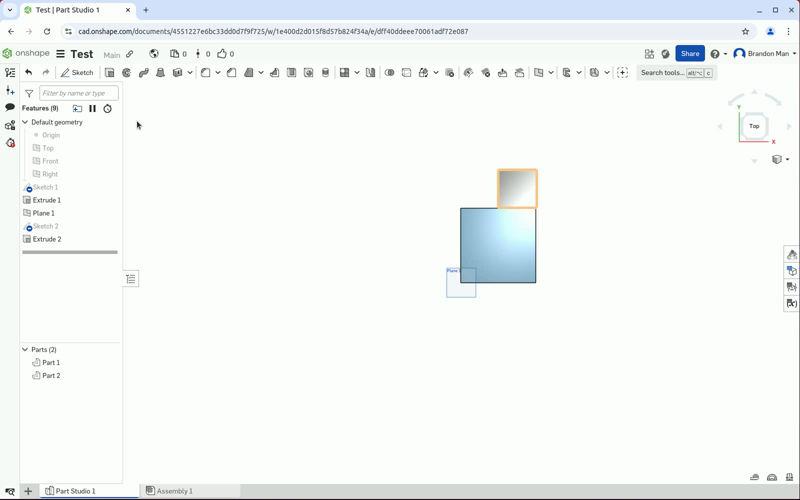
key(shift+h)
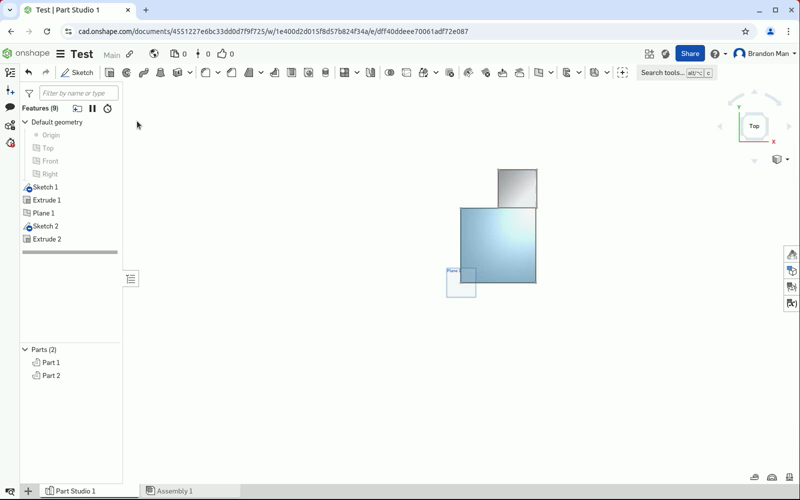
key(shift+7)
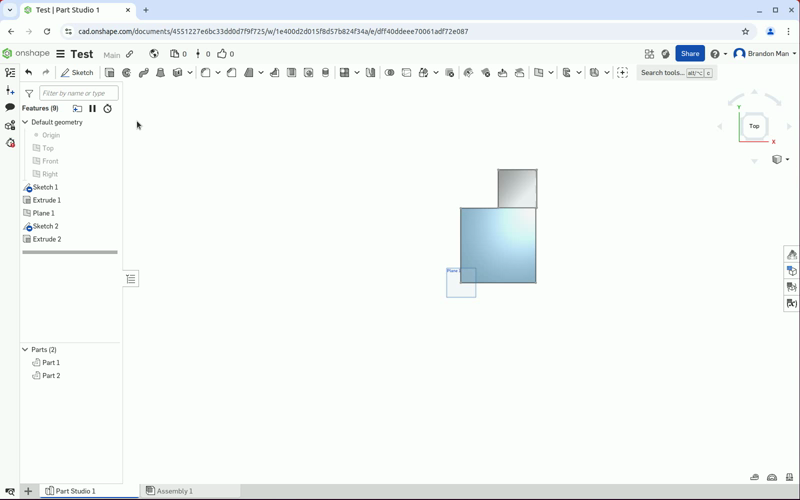
key(up, 3)
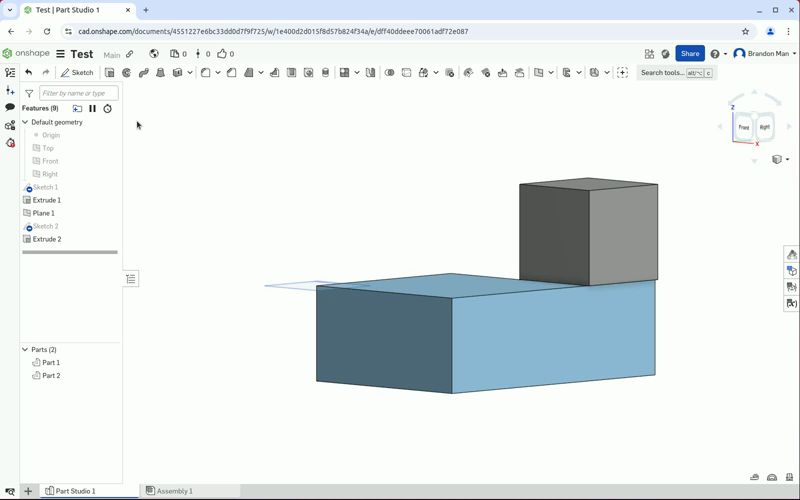
key(left, 3)
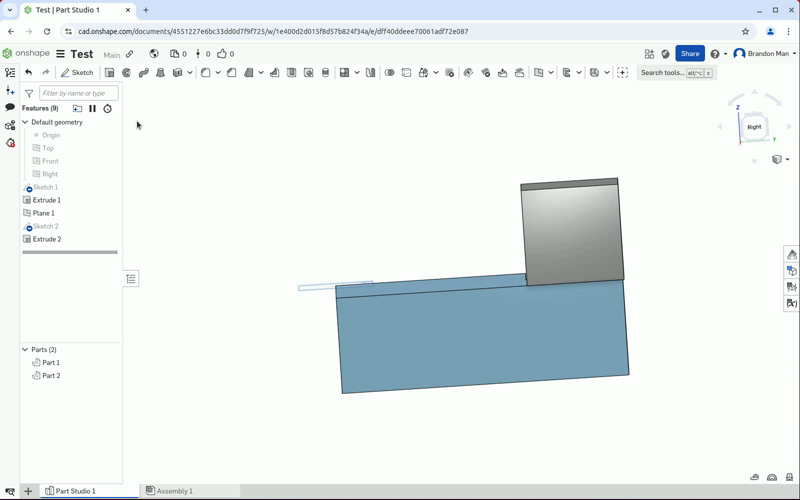
key(right, 3)
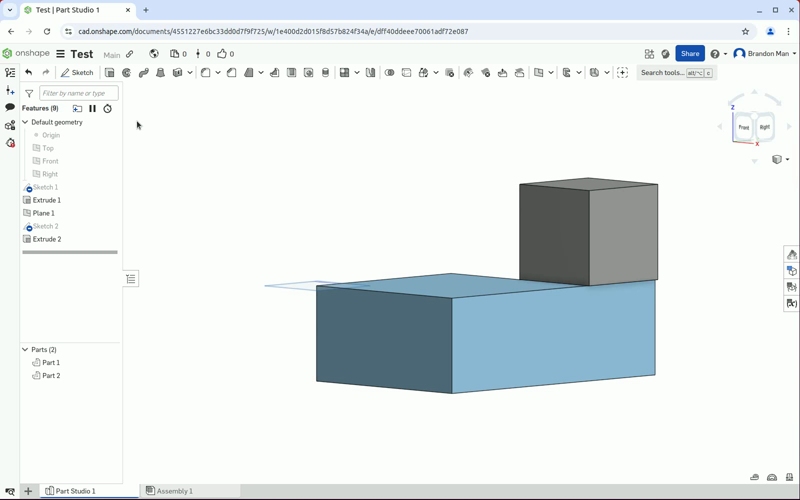
key(down, 3)
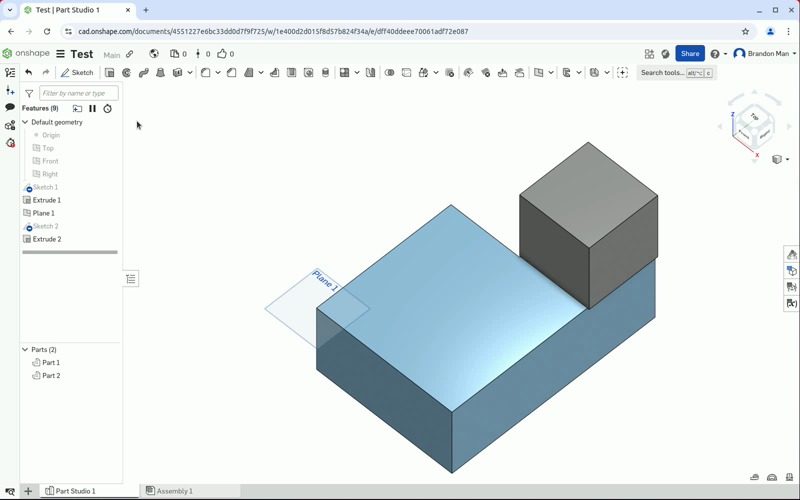
mouse_move(73, 189)
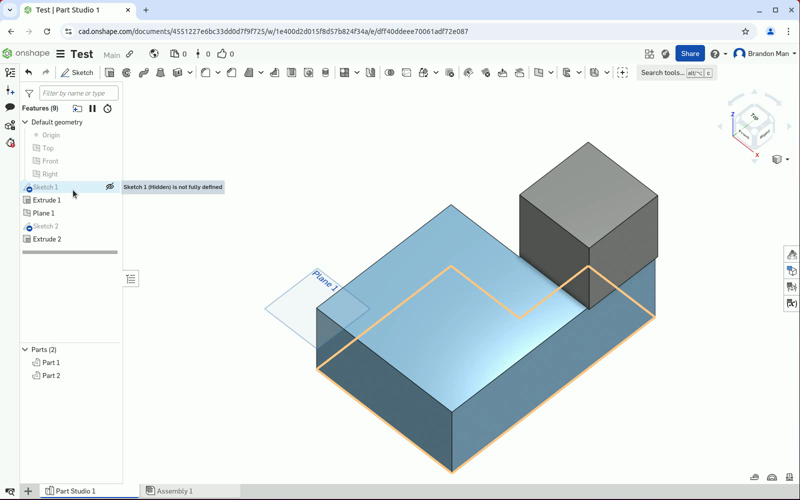
click(73, 189)